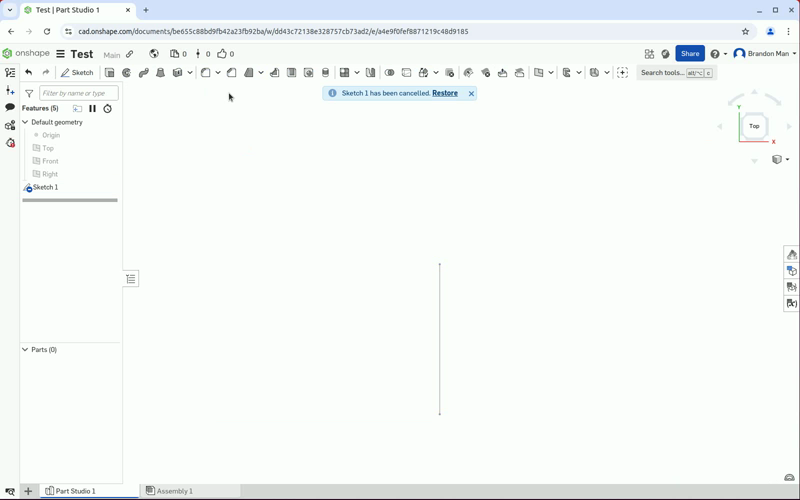
key(shift+h)
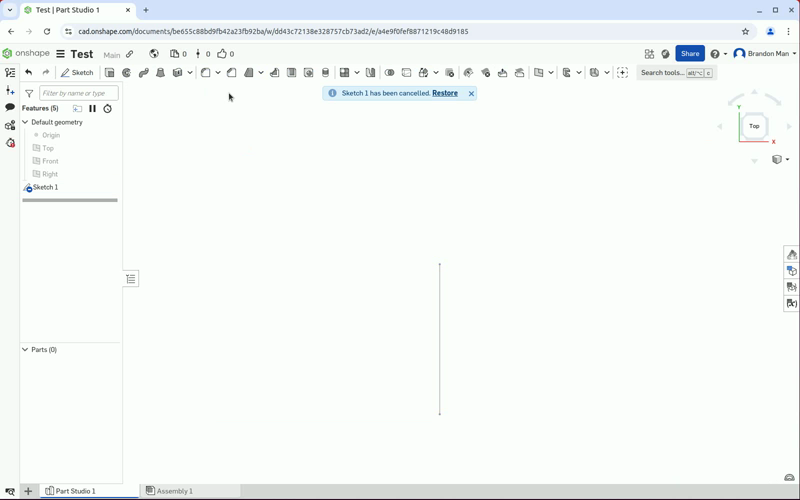
key(shift+s)
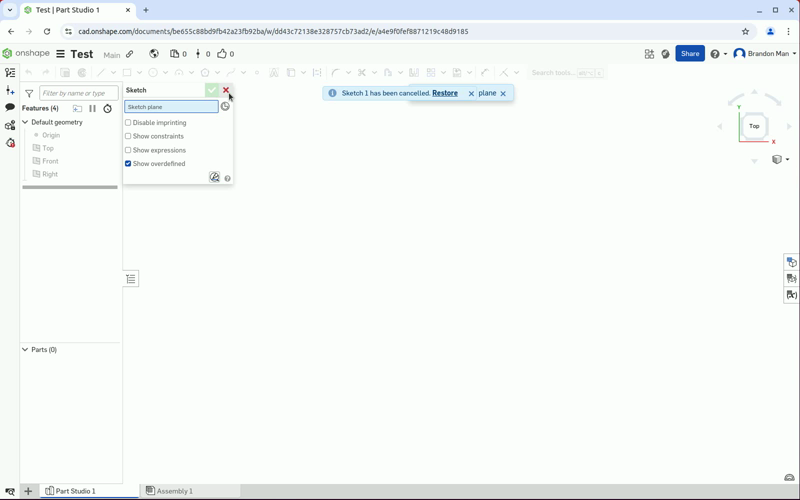
mouse_move(73, 150)
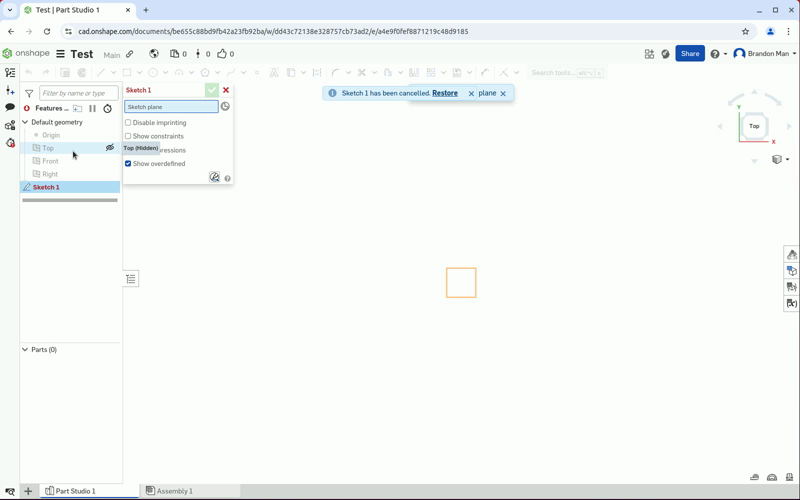
click(73, 150)
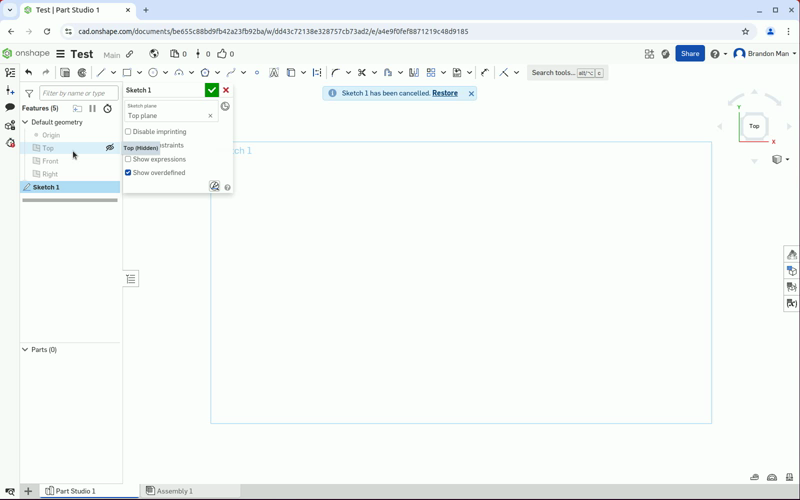
mouse_move(73, 352)
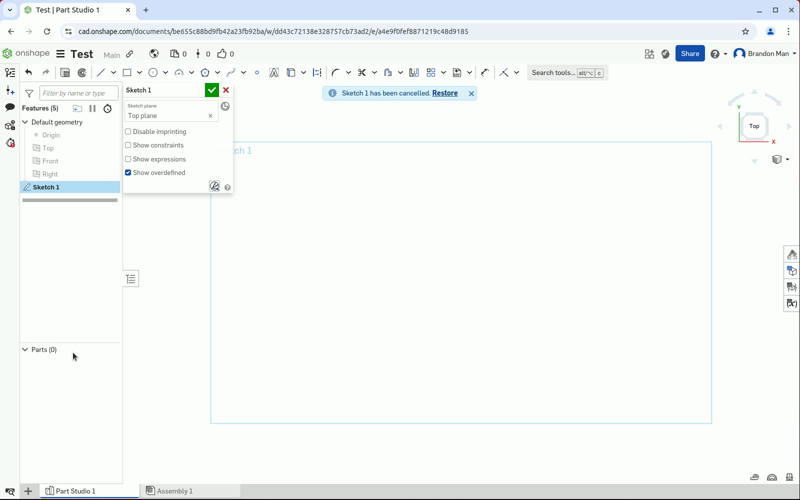
key(y)
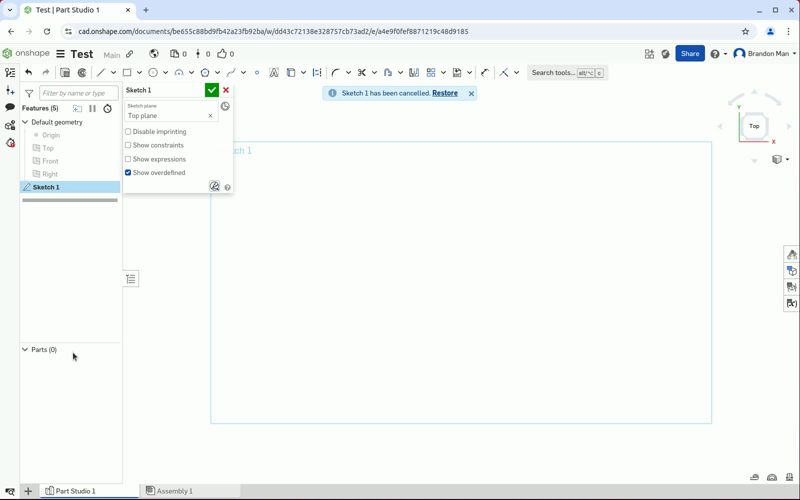
key(l)
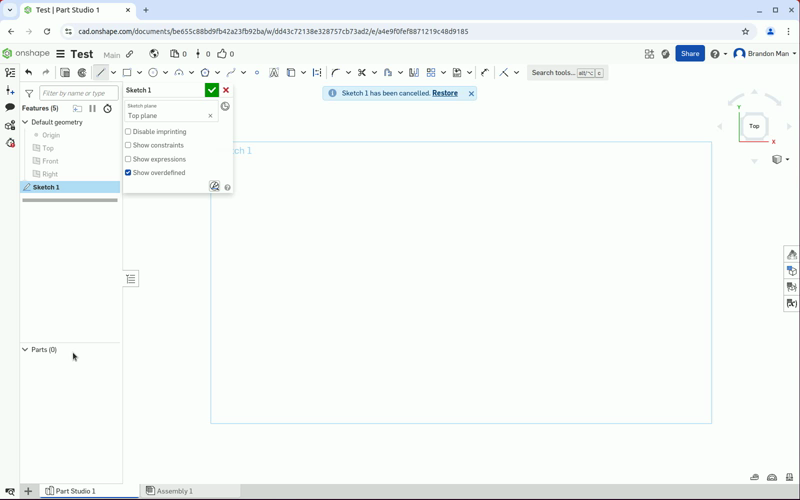
key_down(shift)
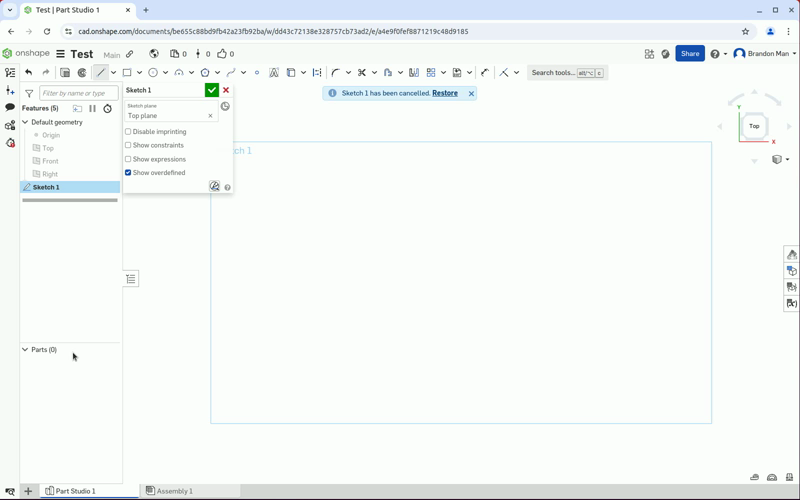
mouse_move(368, 300)
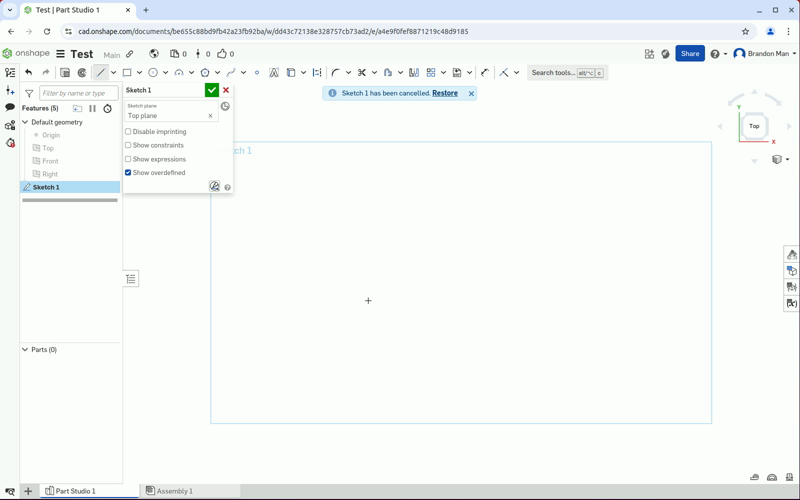
click(368, 300)
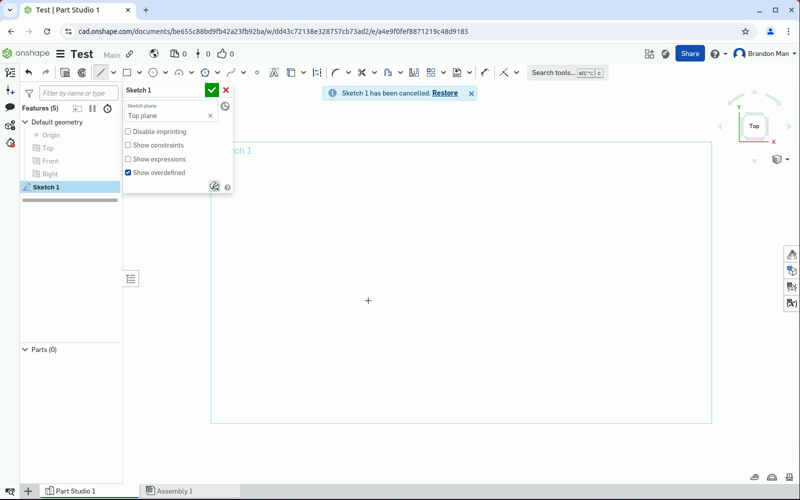
key_up(shift)
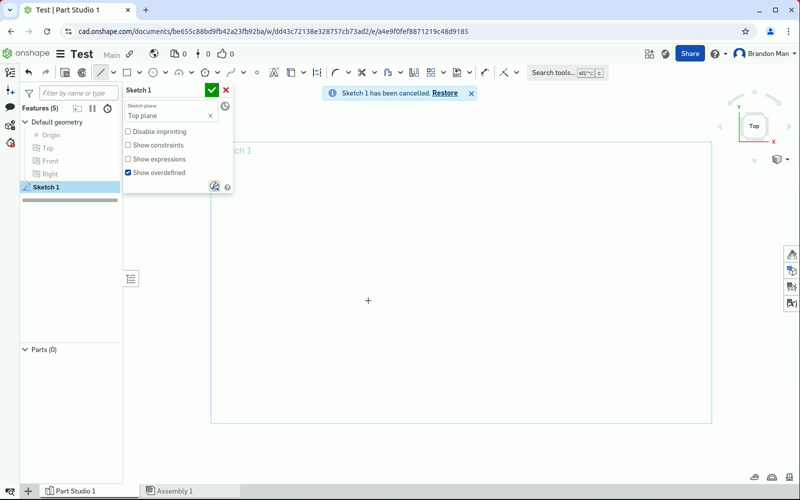
key_down(shift)
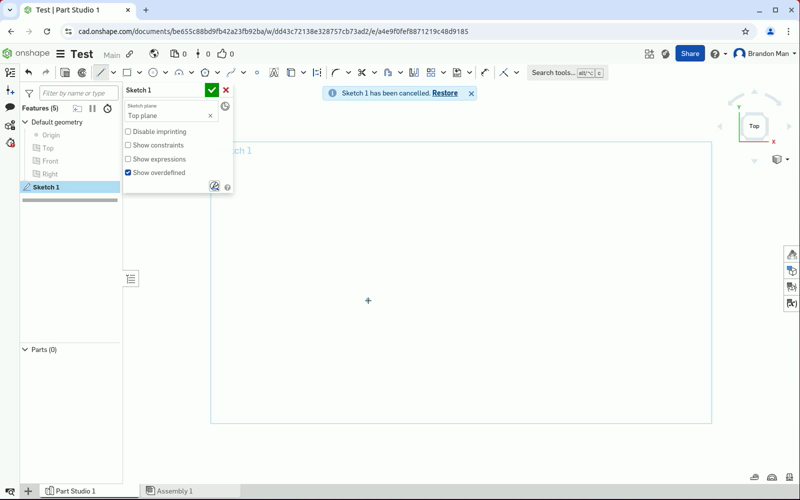
mouse_move(561, 300)
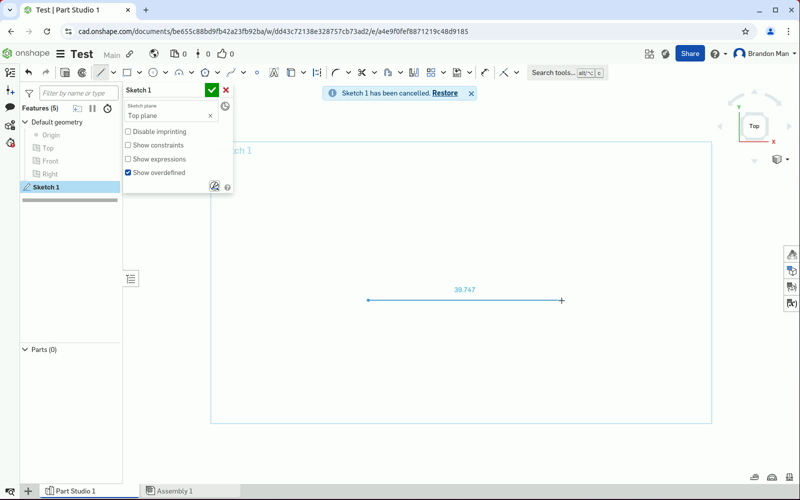
click(561, 300)
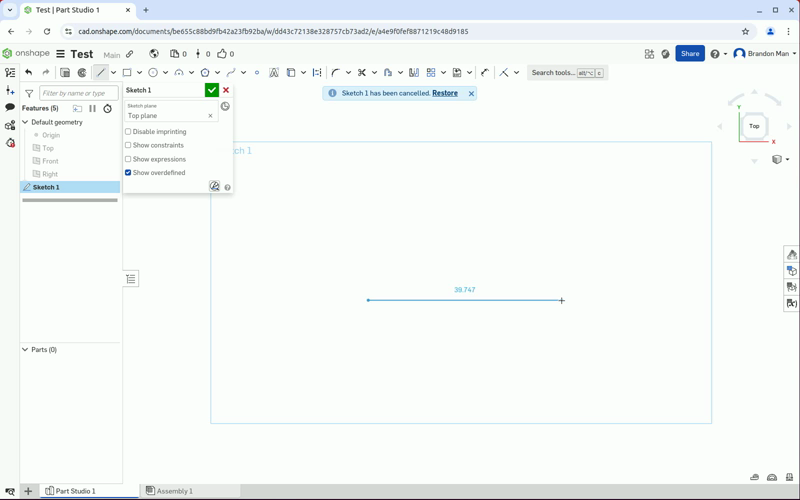
key_up(shift)
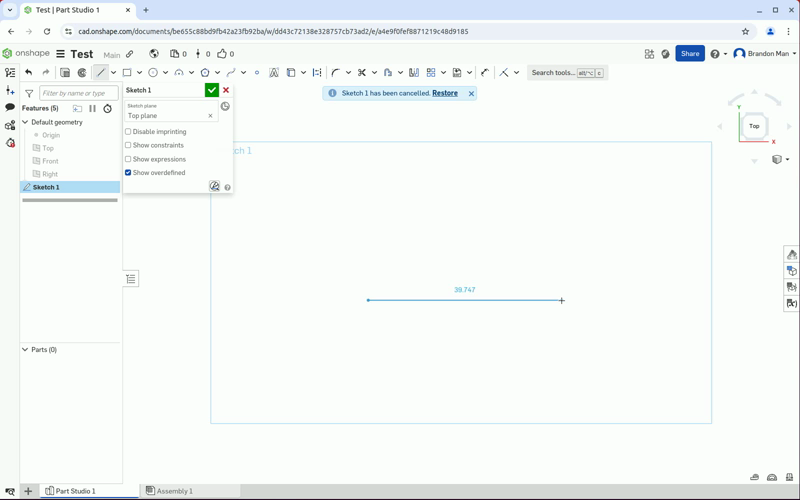
key_down(shift)
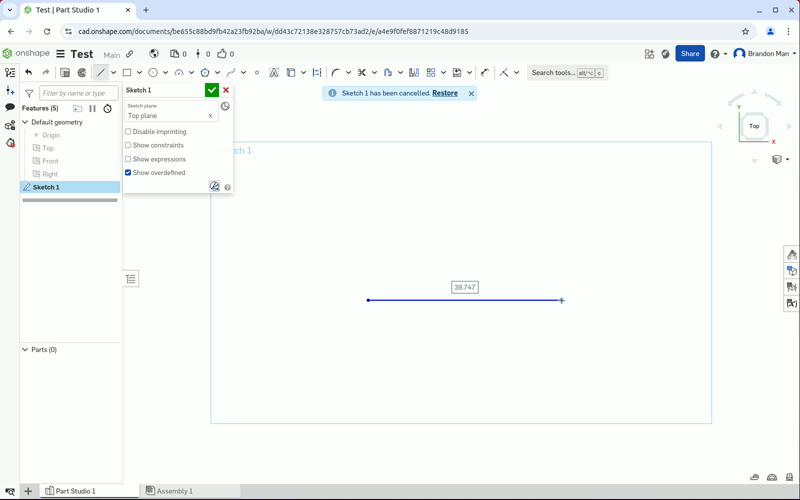
mouse_move(561, 171)
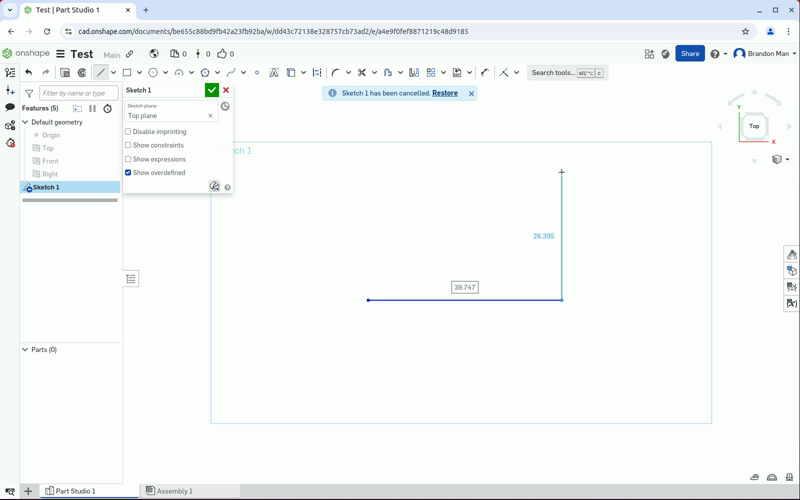
click(561, 171)
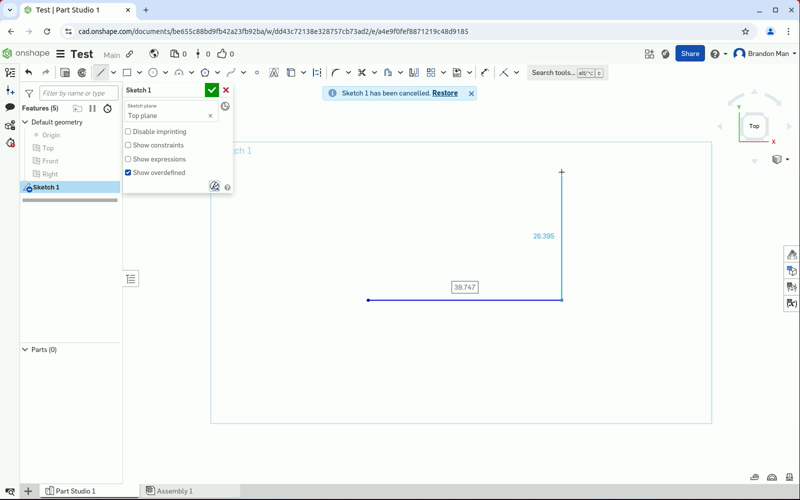
key_up(shift)
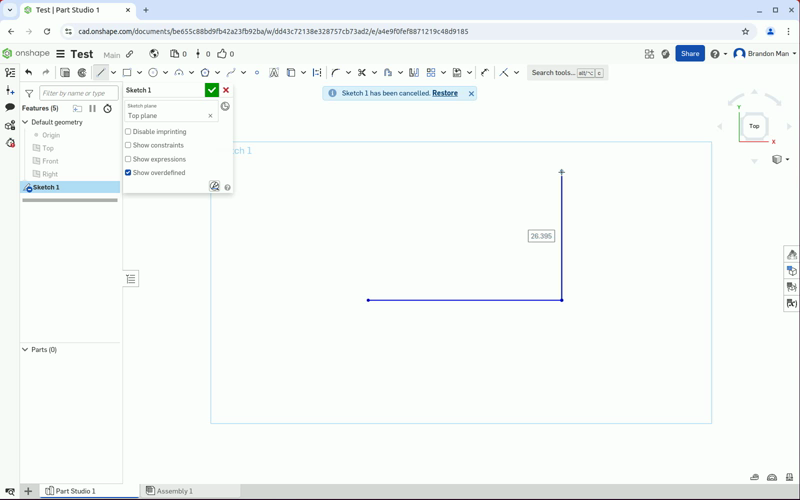
key_down(shift)
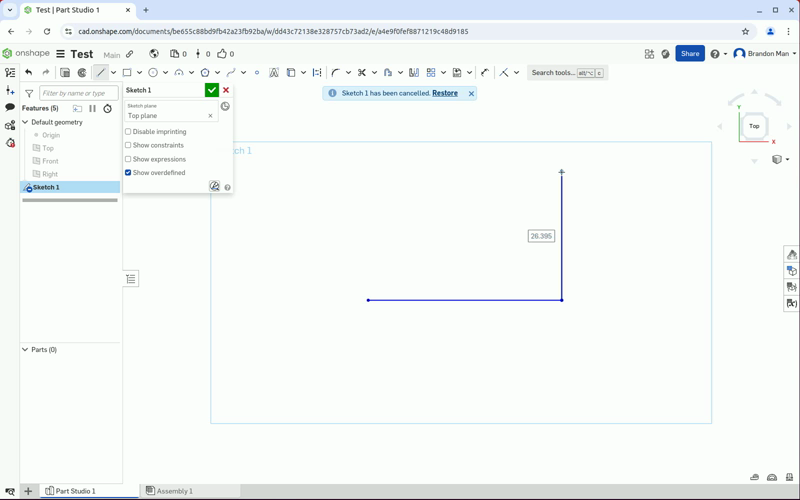
mouse_move(368, 171)
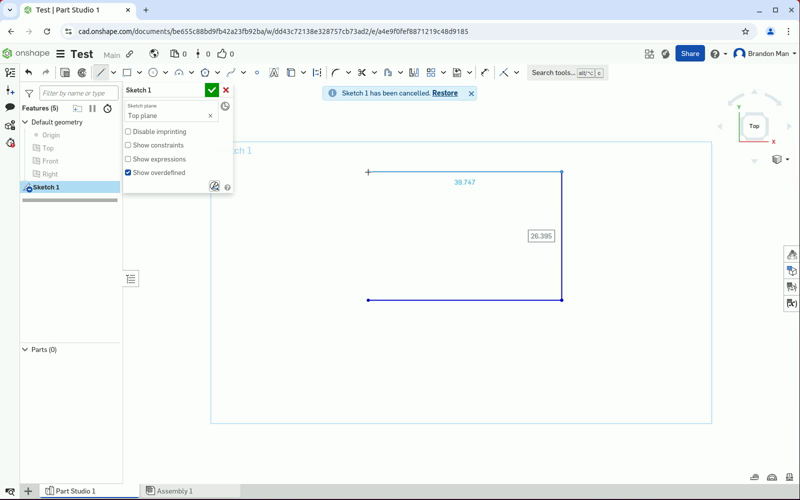
click(368, 171)
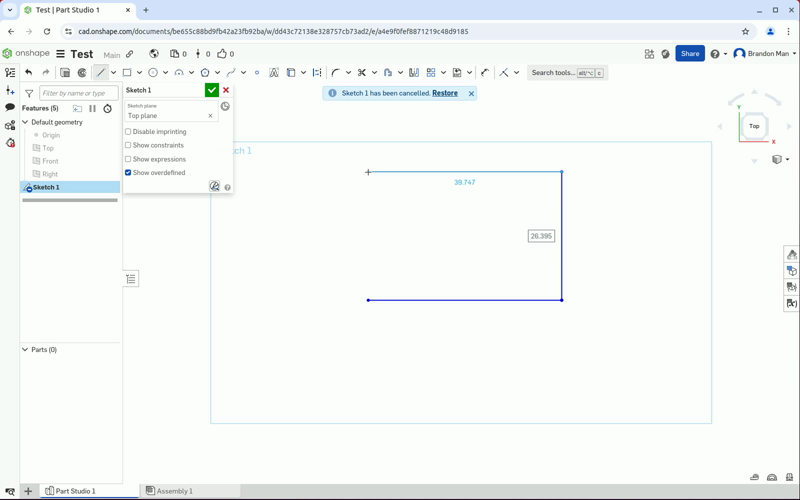
key_up(shift)
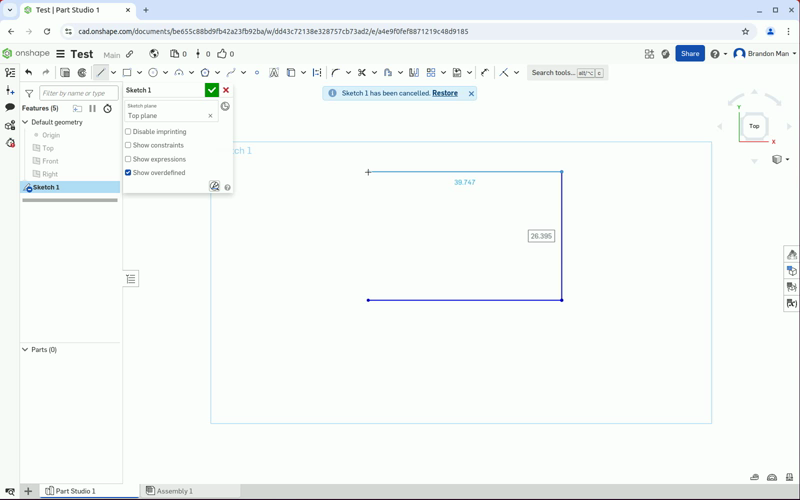
key_down(shift)
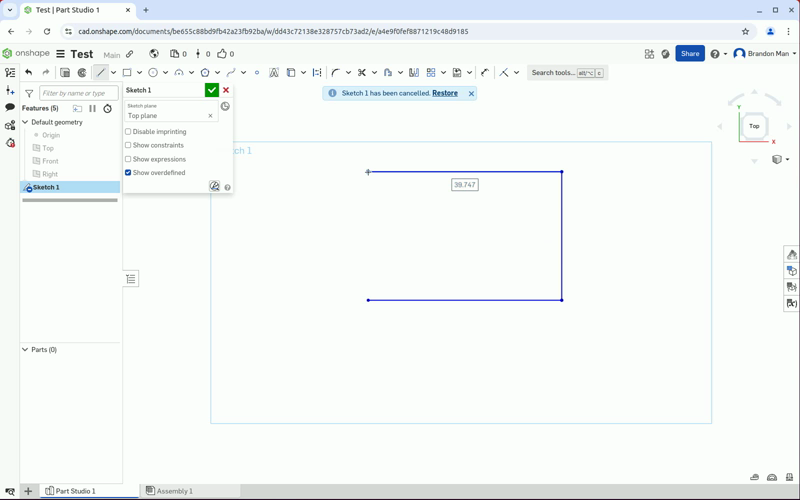
mouse_move(368, 300)
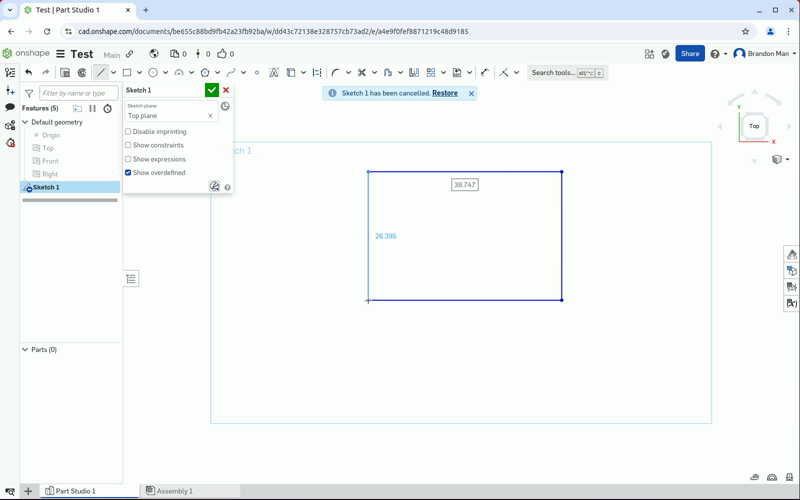
key_up(shift)
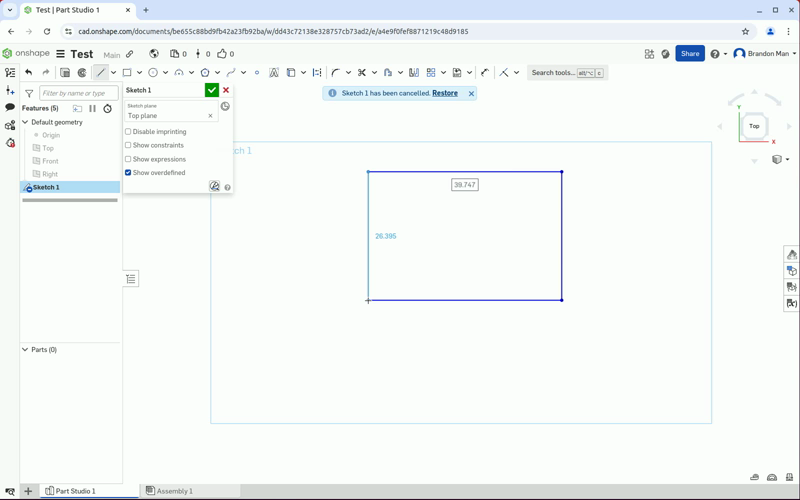
click(368, 300)
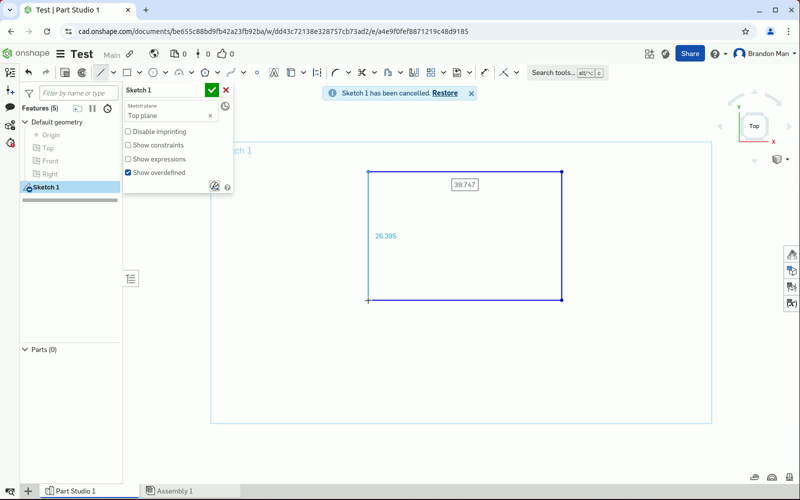
key(esc)
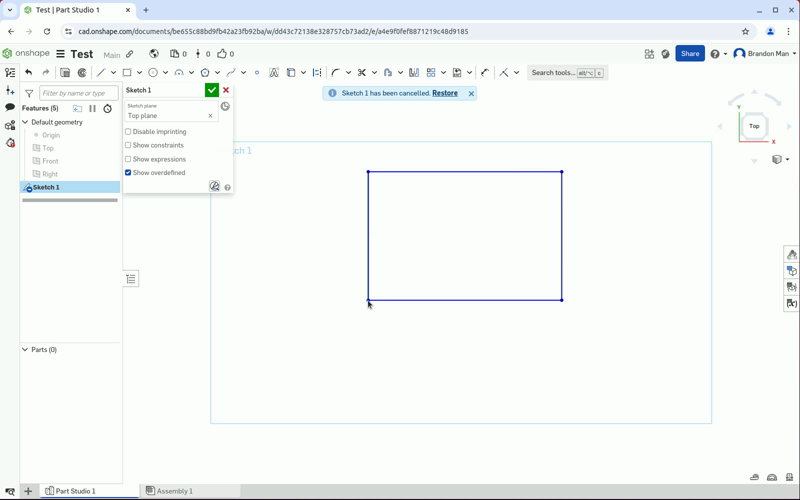
mouse_move(533, 222)
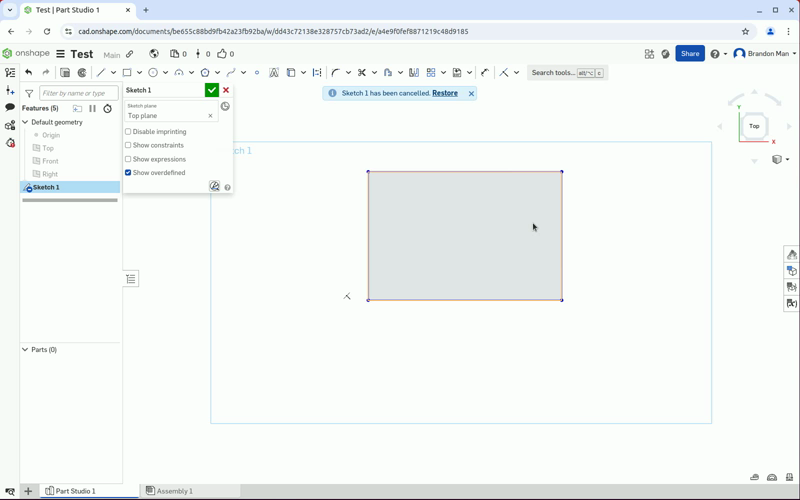
click(533, 222)
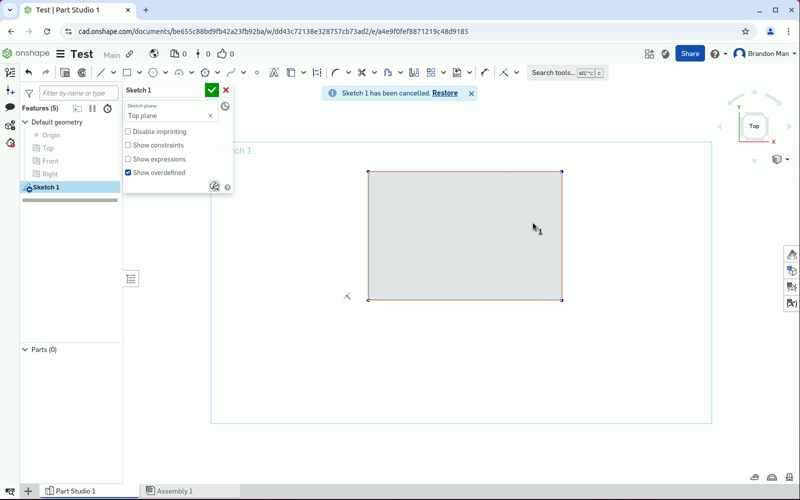
mouse_move(73, 352)
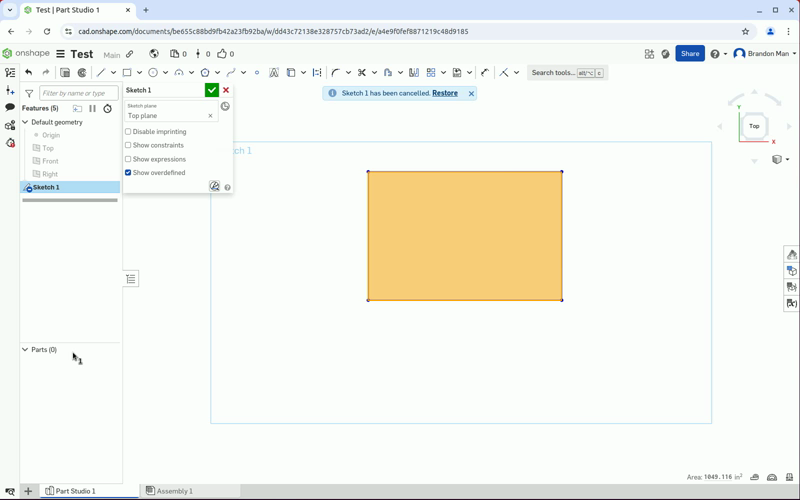
key(shift+y)
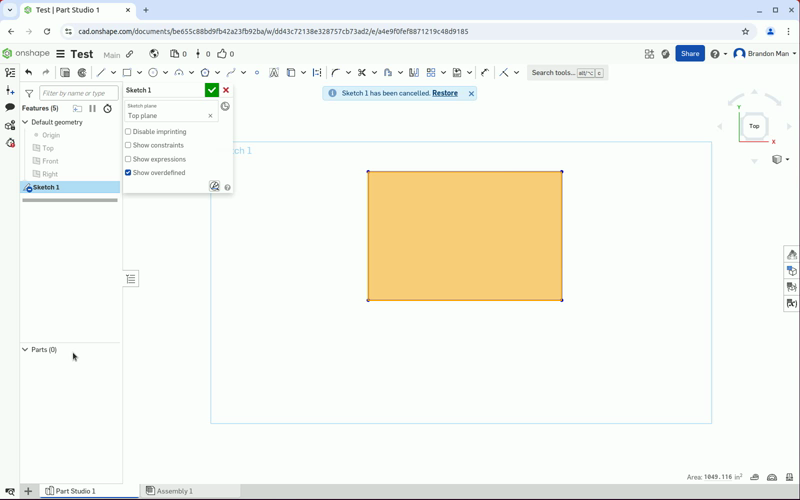
key(shift+e)
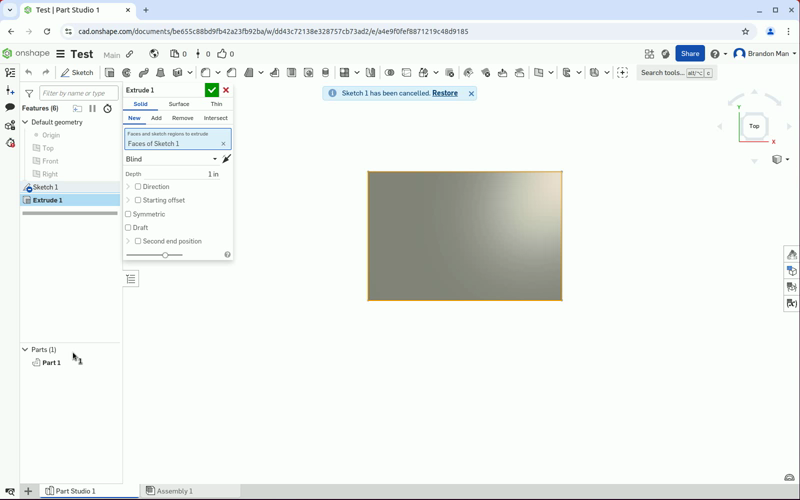
mouse_move(143, 106)
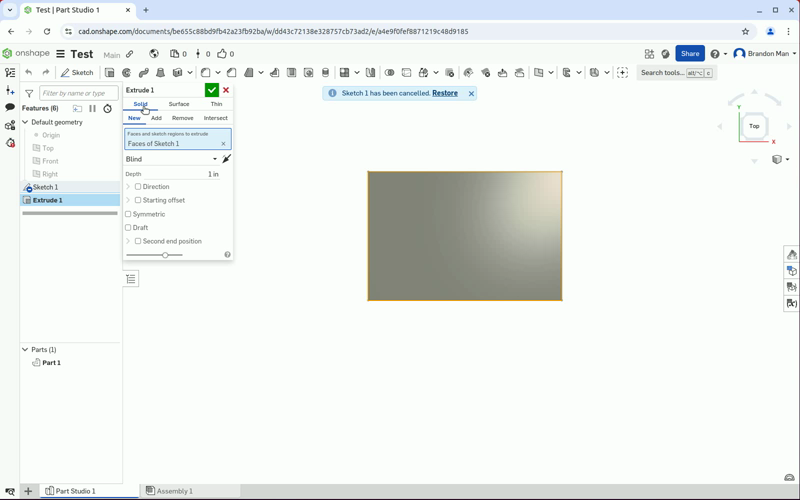
click(143, 106)
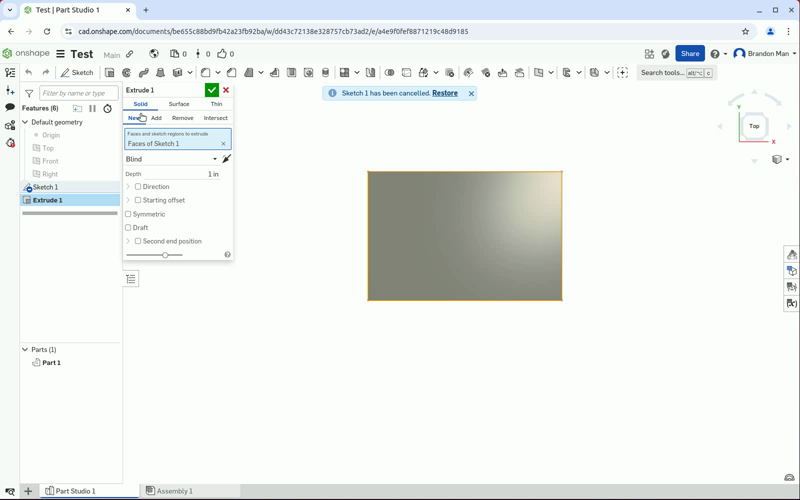
mouse_move(137, 120)
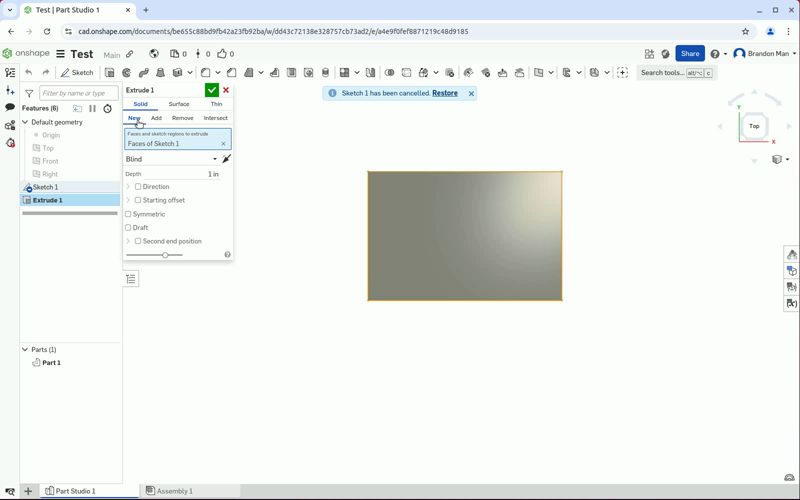
click(137, 120)
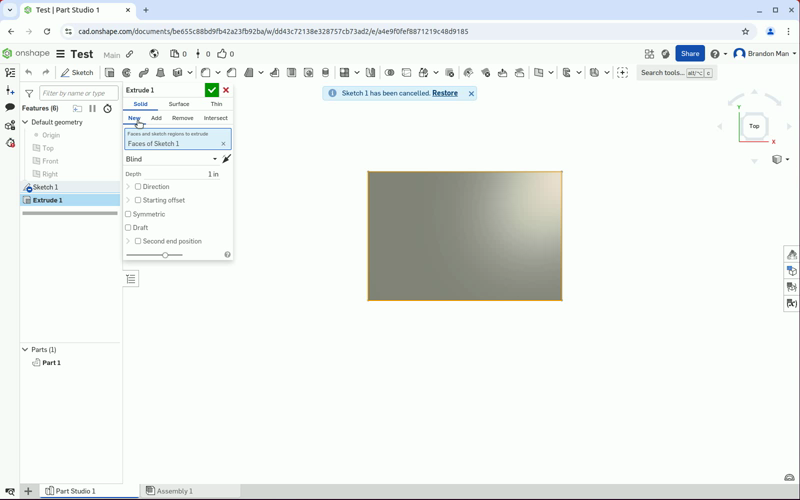
key(tab, 4)
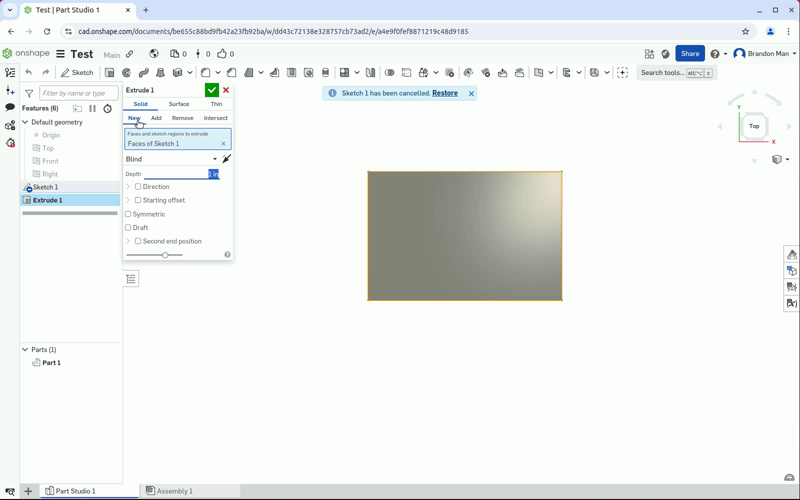
text(3.37)
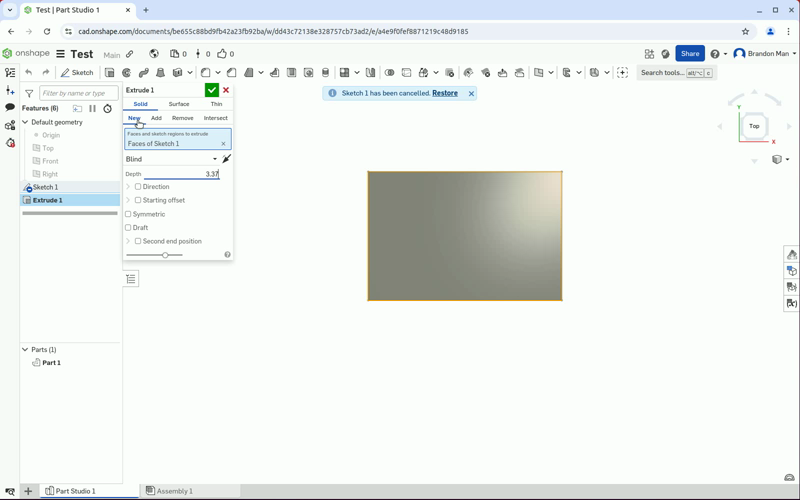
key(enter)
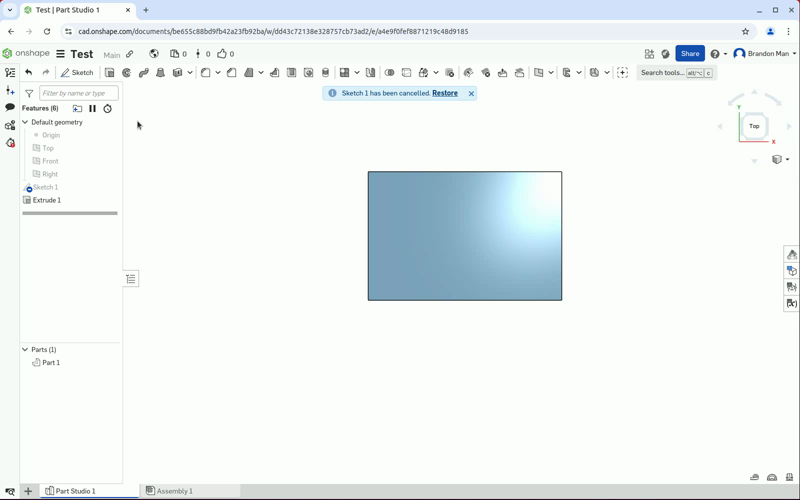
key(shift+h)
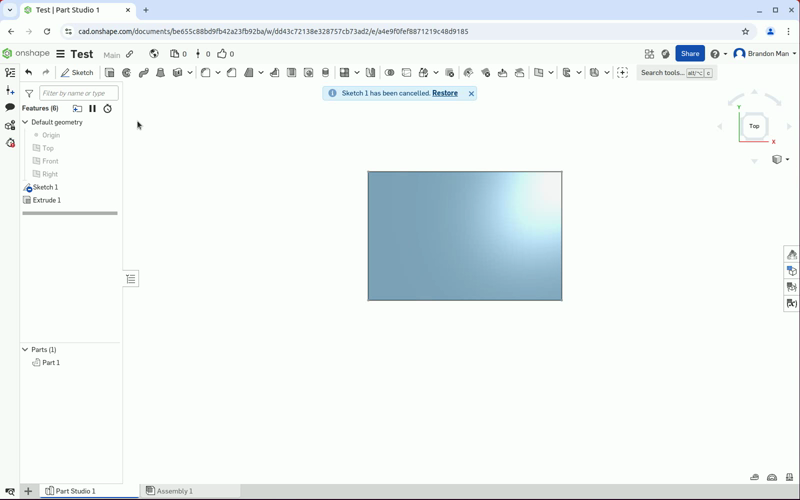
key(shift+h)
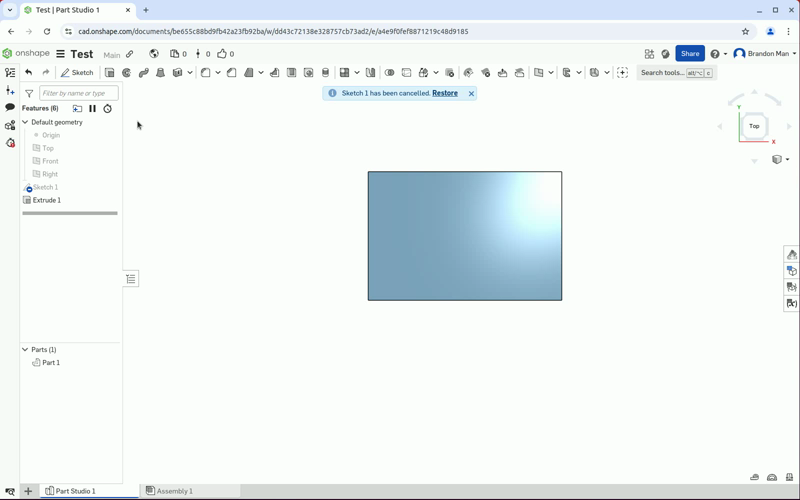
mouse_move(73, 189)
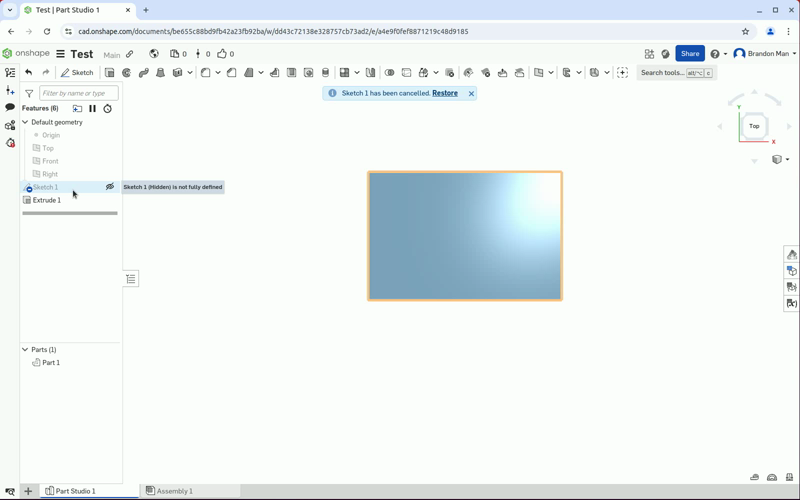
click(73, 189)
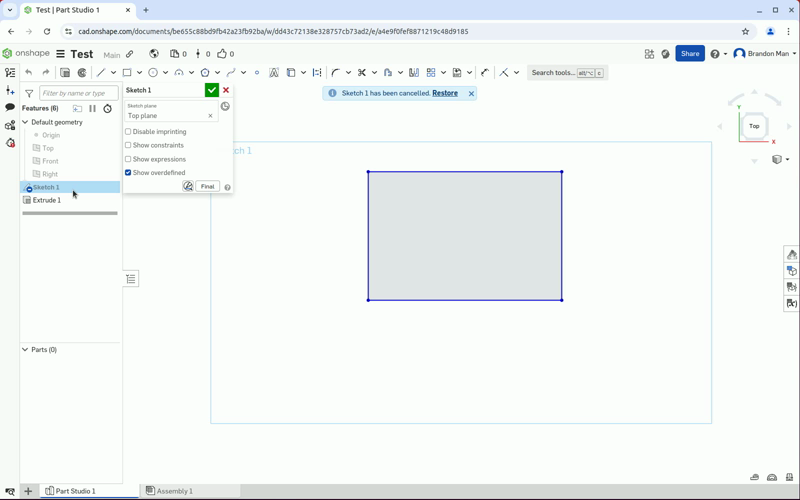
mouse_move(229, 92)
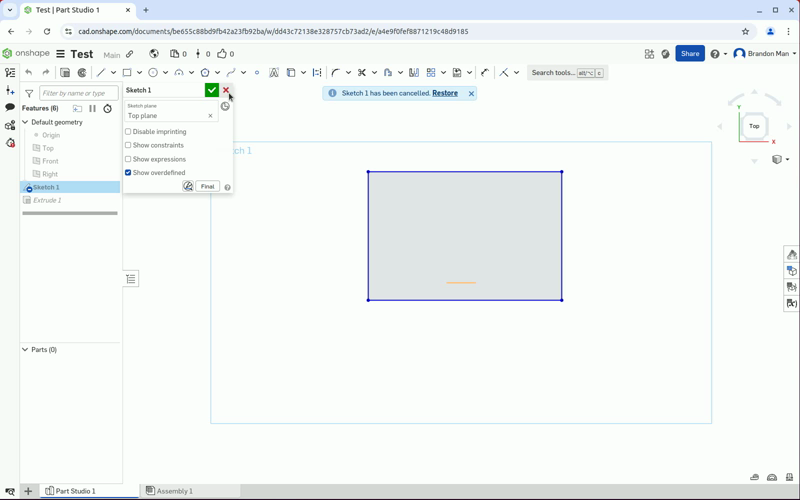
click(229, 92)
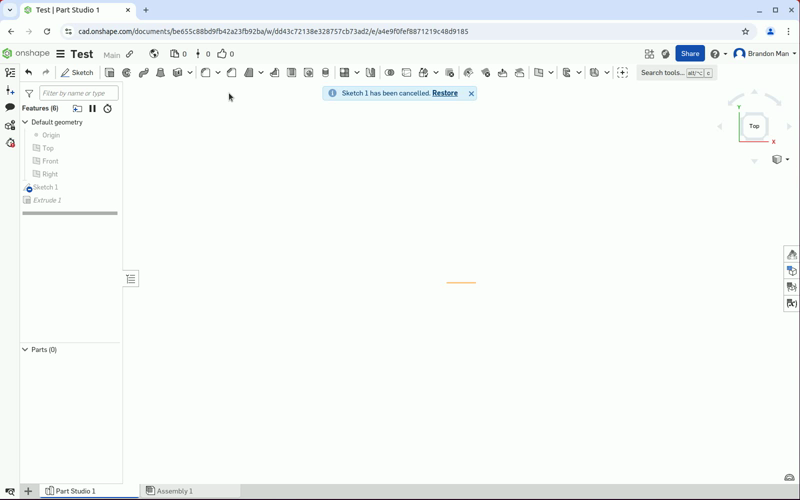
mouse_move(541, 75)
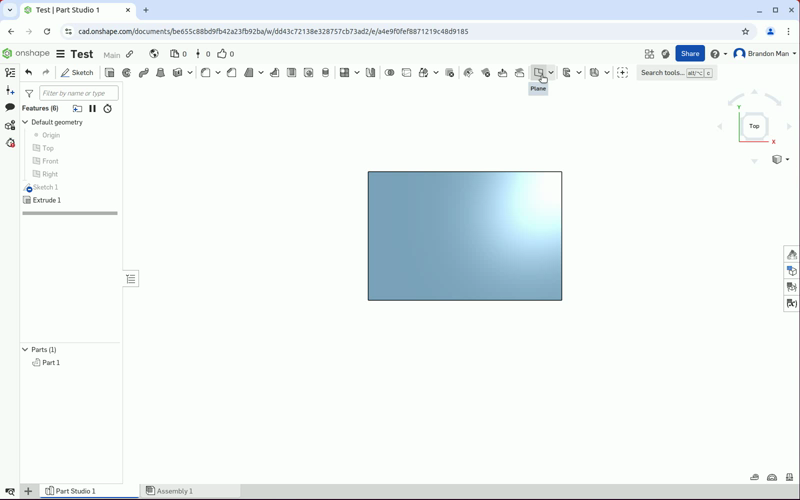
click(541, 75)
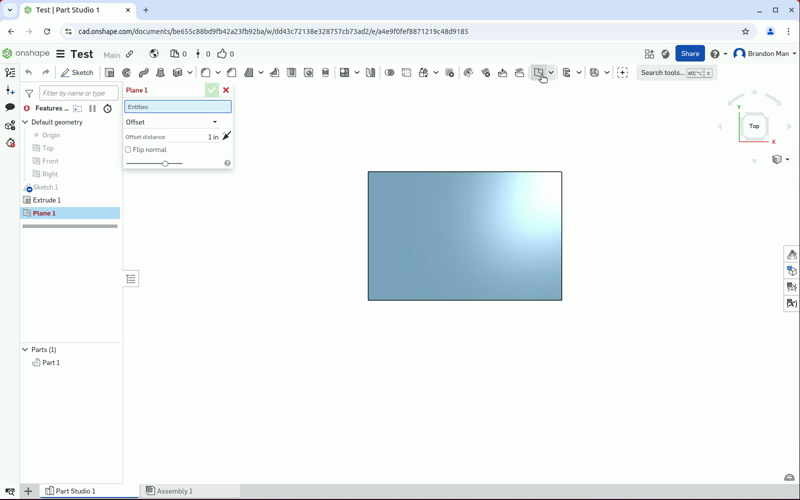
mouse_move(73, 150)
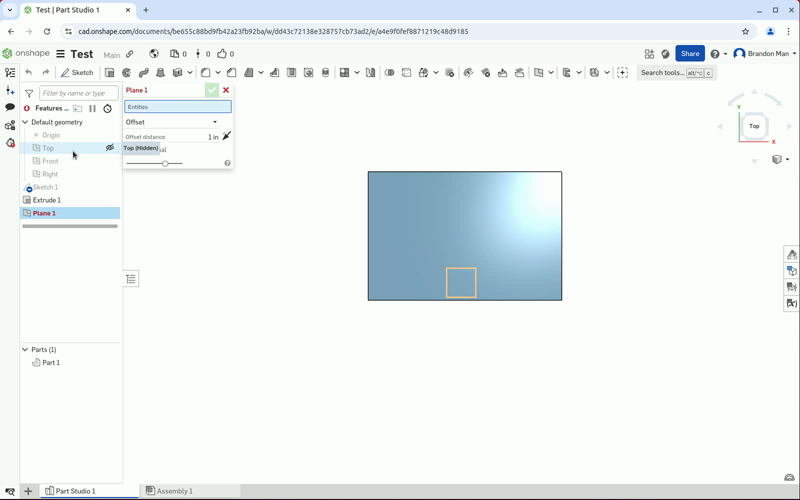
click(73, 150)
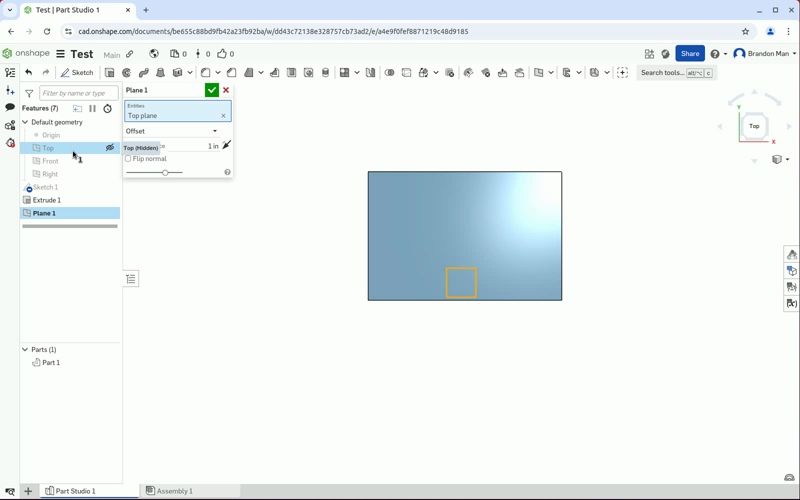
key(tab, 2)
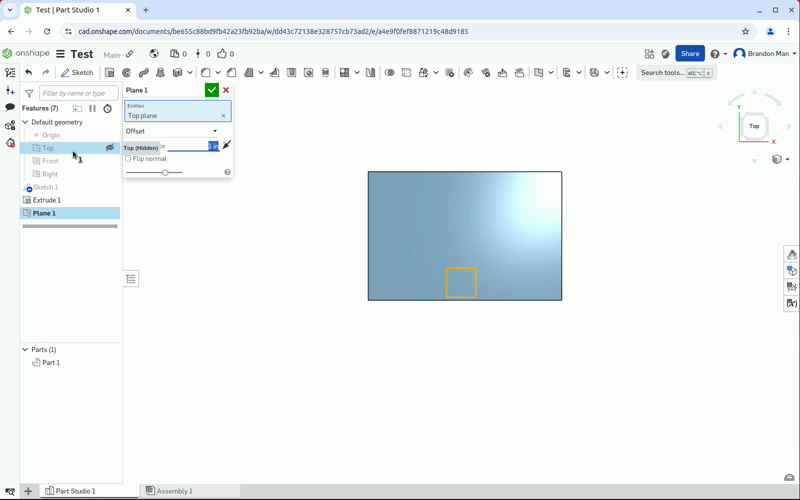
text(3.358)
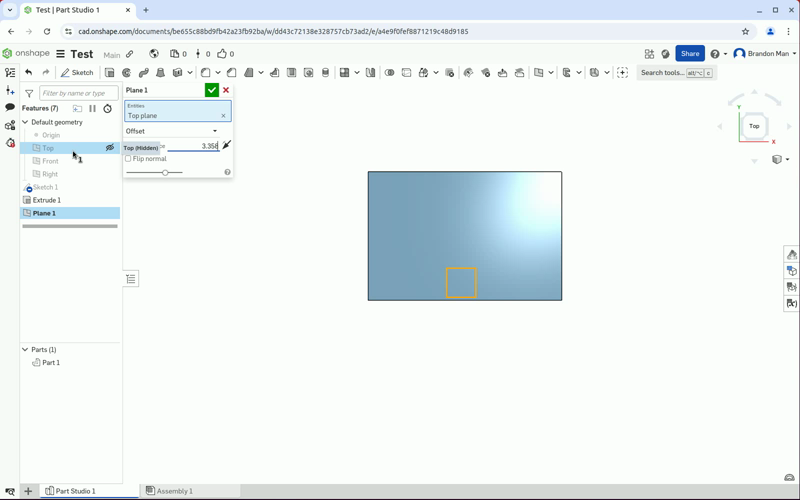
key(enter, 2)
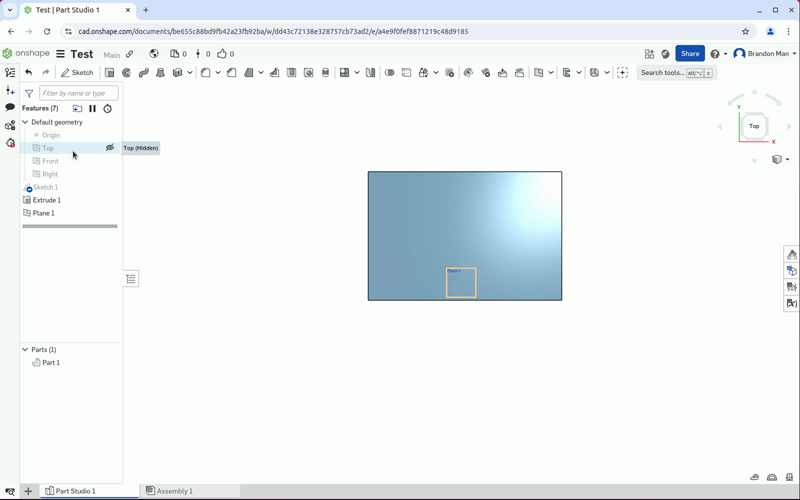
key(shift+s)
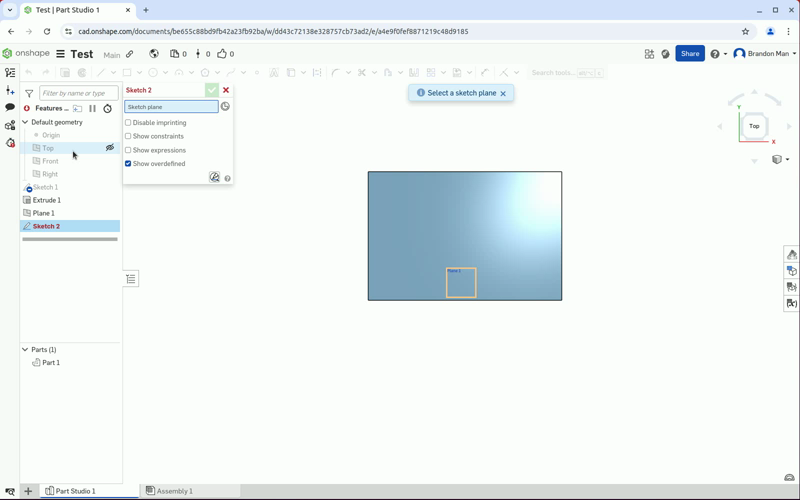
mouse_move(73, 215)
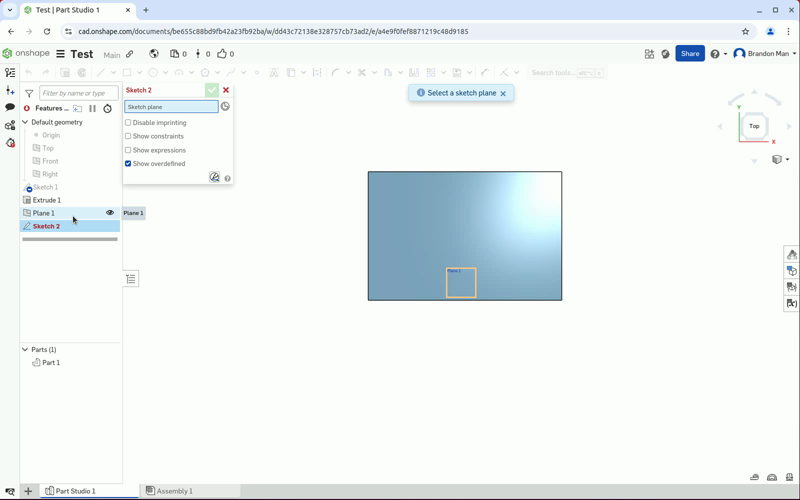
click(73, 215)
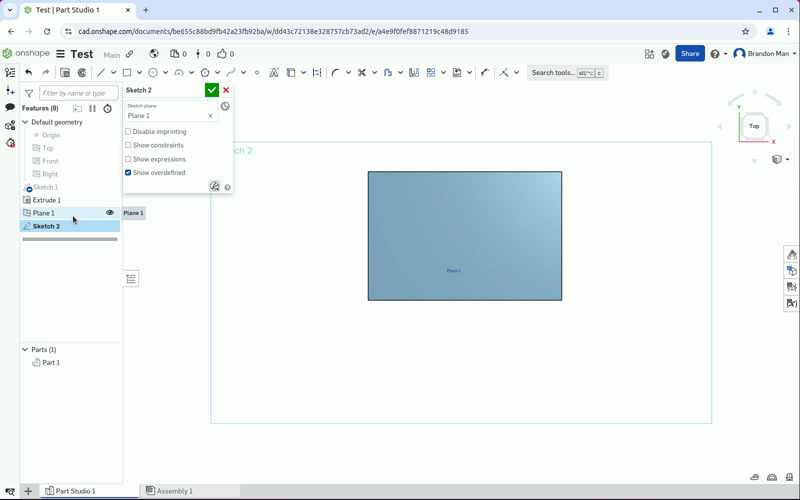
mouse_move(73, 352)
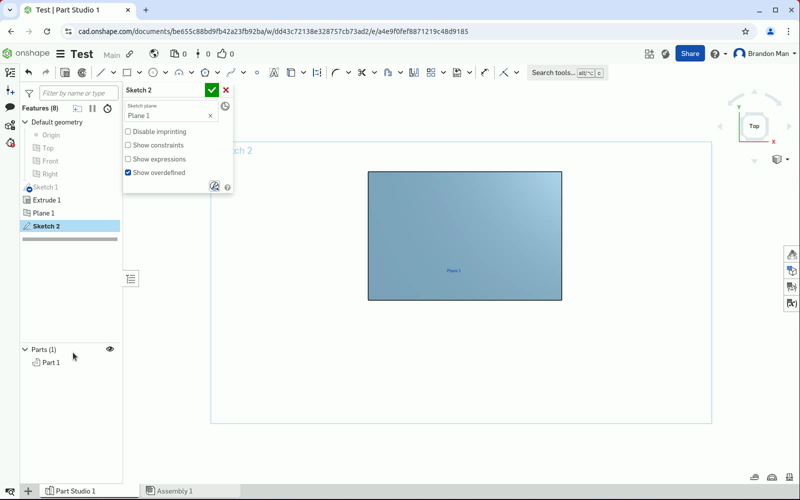
key(y)
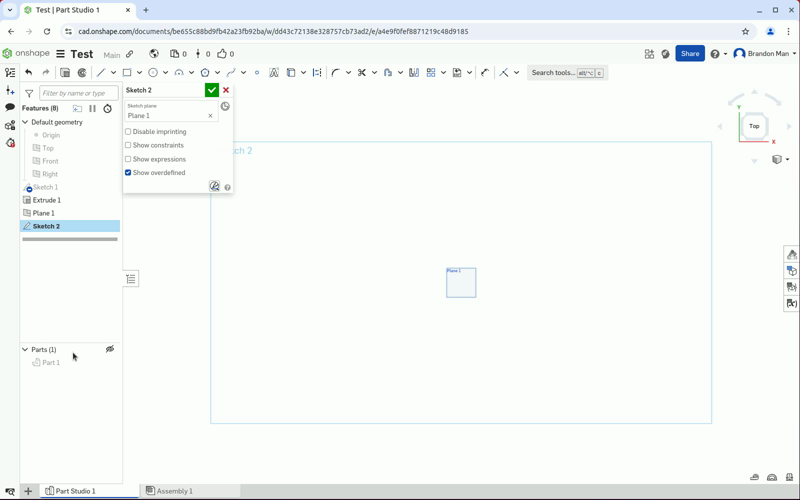
key(l)
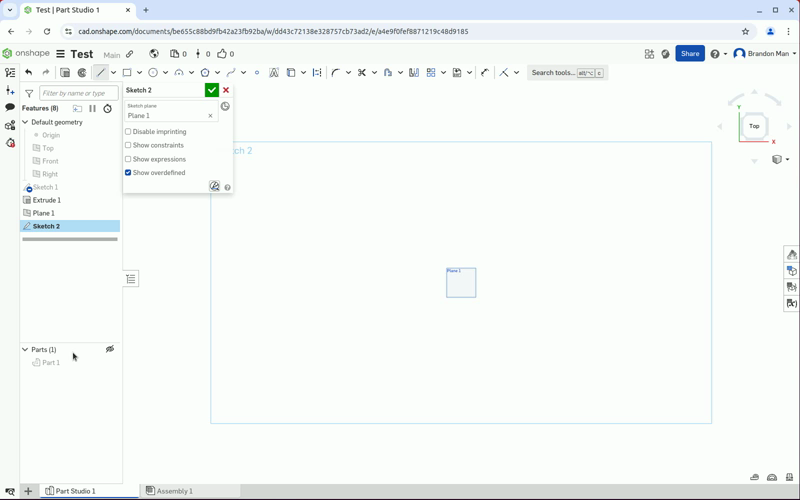
key_down(shift)
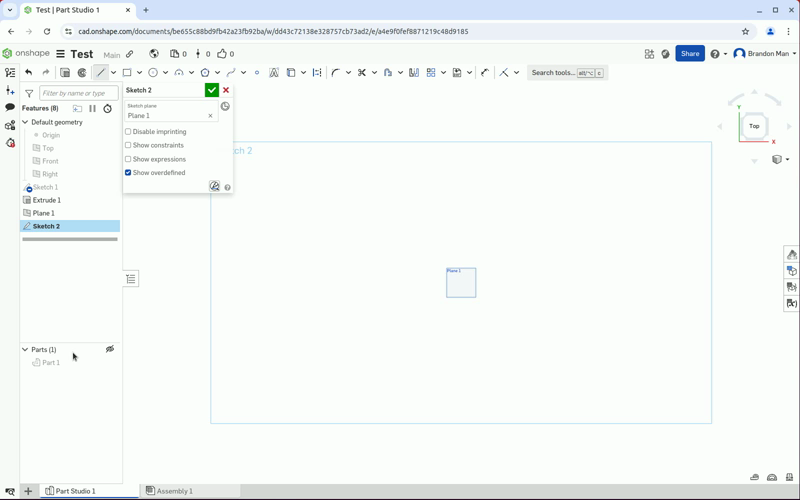
mouse_move(385, 278)
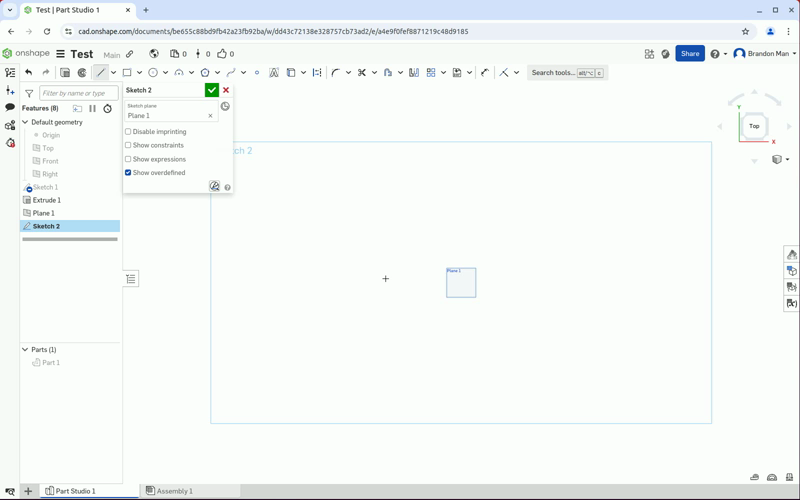
click(385, 278)
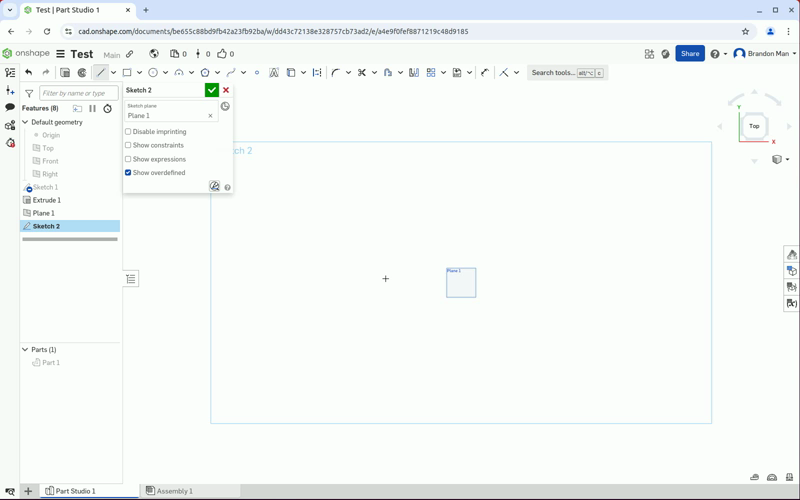
key_up(shift)
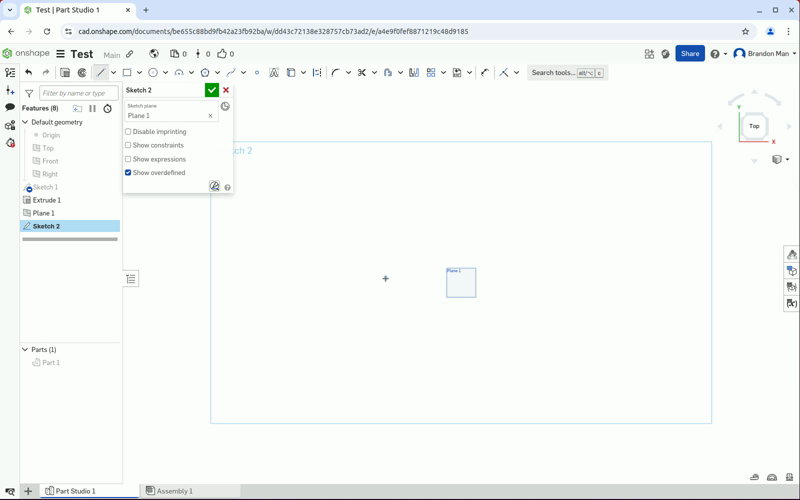
key_down(shift)
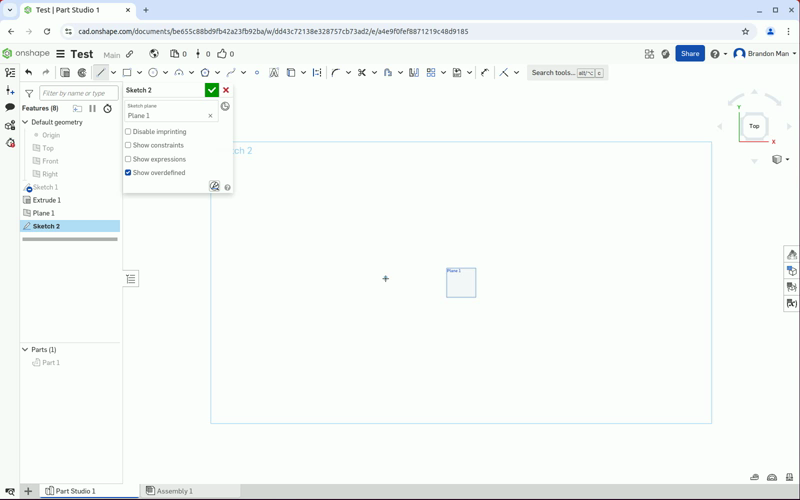
mouse_move(546, 278)
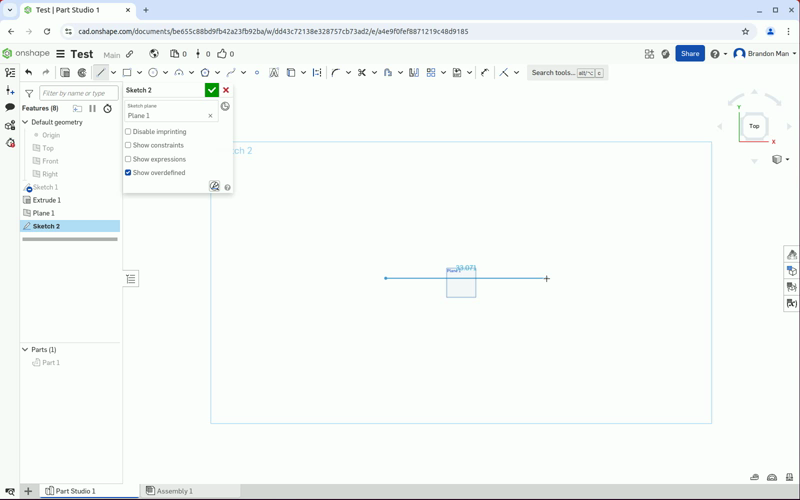
click(546, 278)
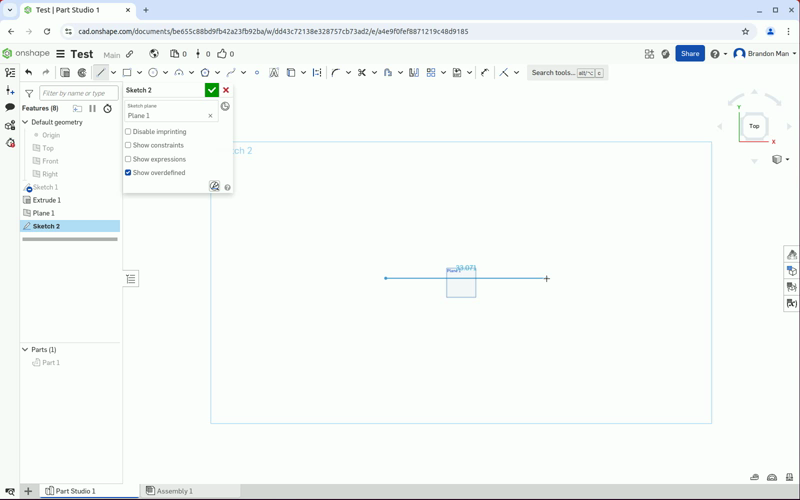
key_up(shift)
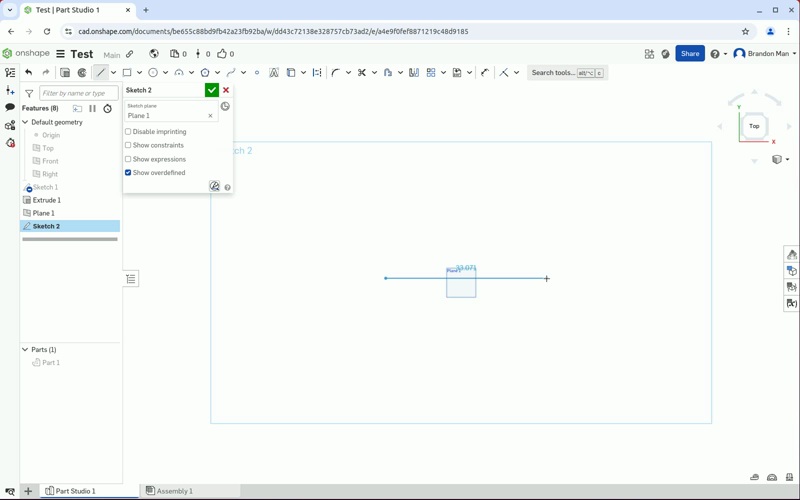
key_down(shift)
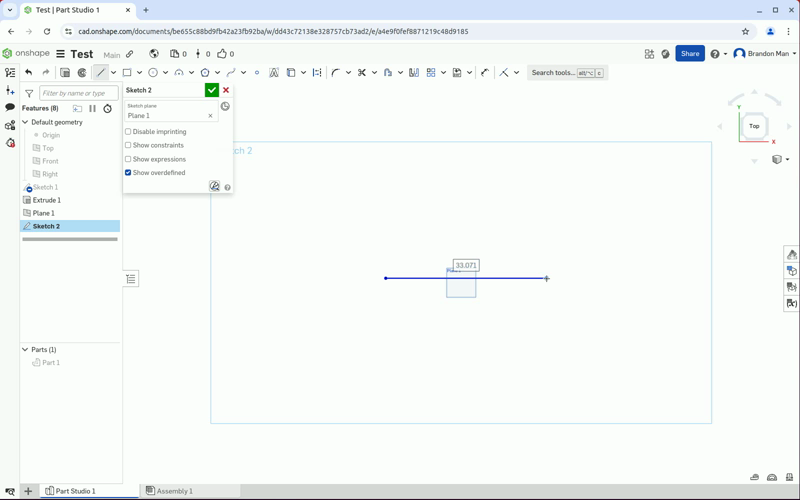
mouse_move(546, 195)
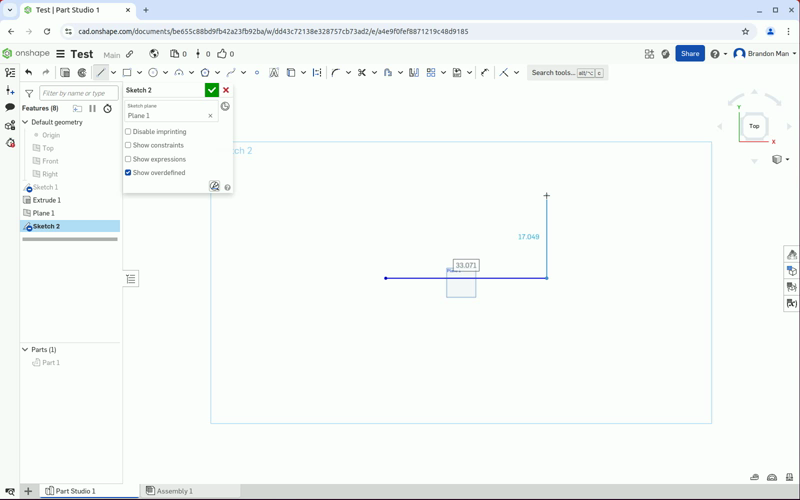
click(546, 195)
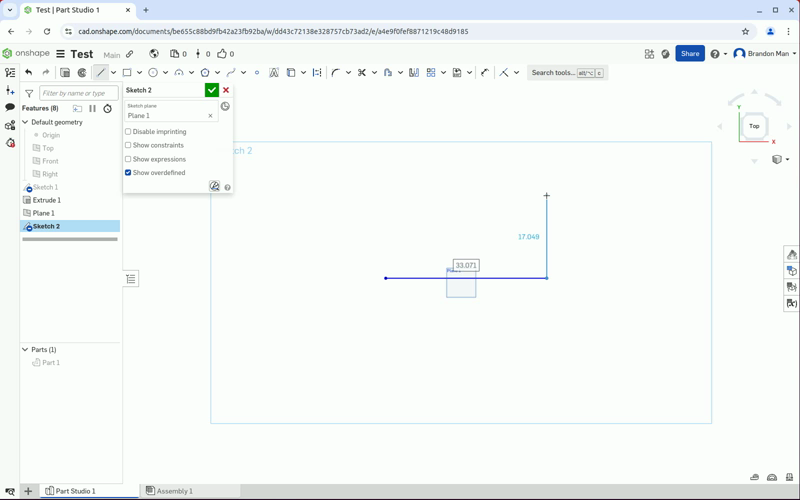
key_up(shift)
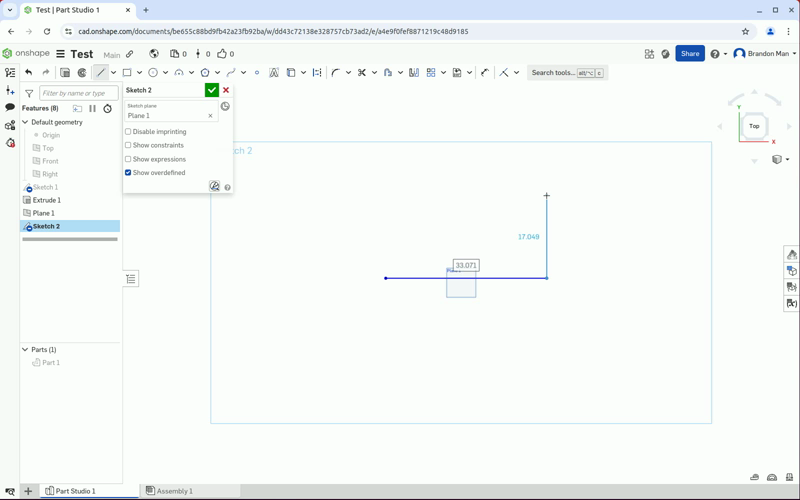
key_down(shift)
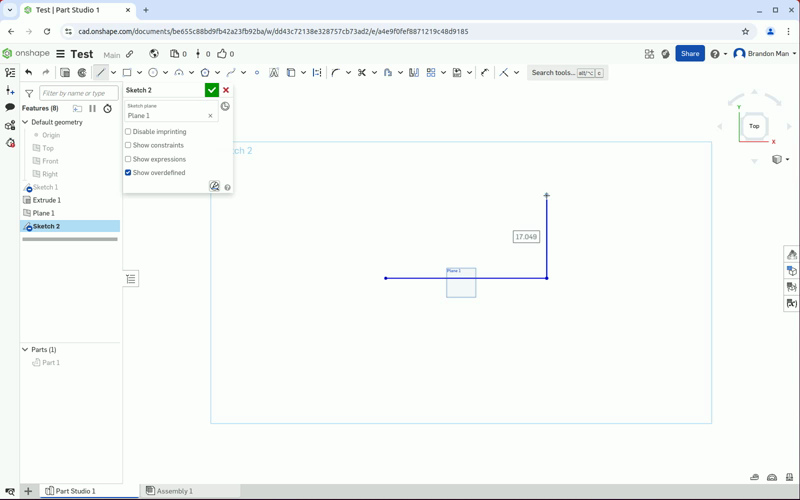
mouse_move(385, 195)
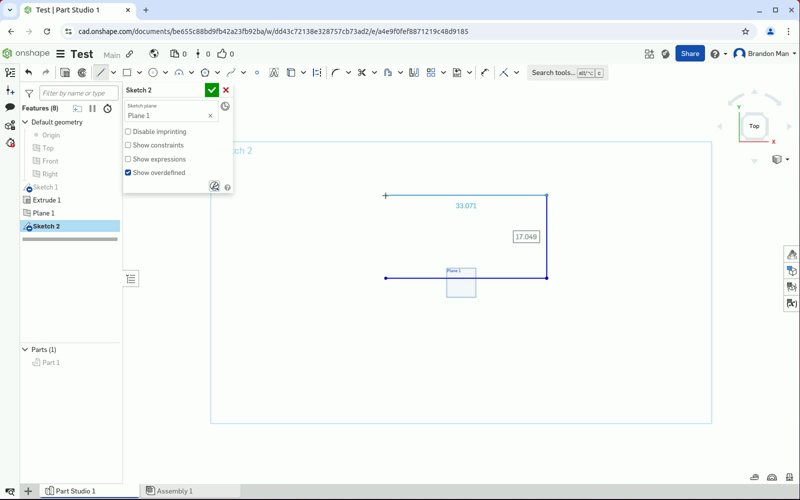
click(385, 195)
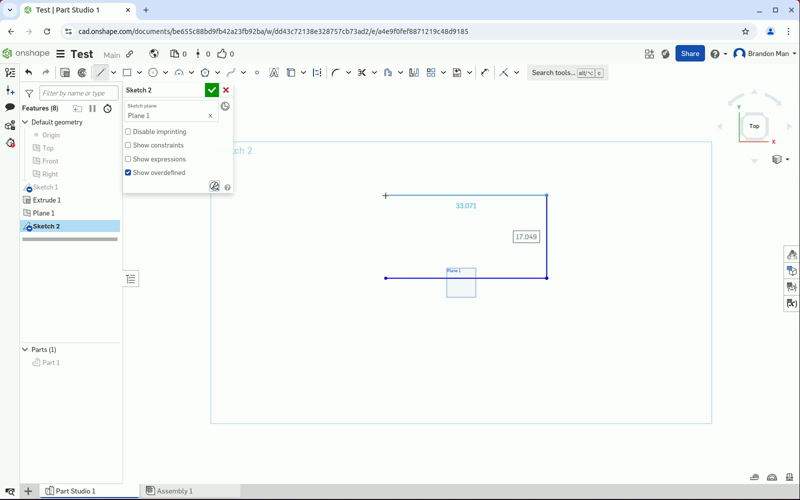
key_up(shift)
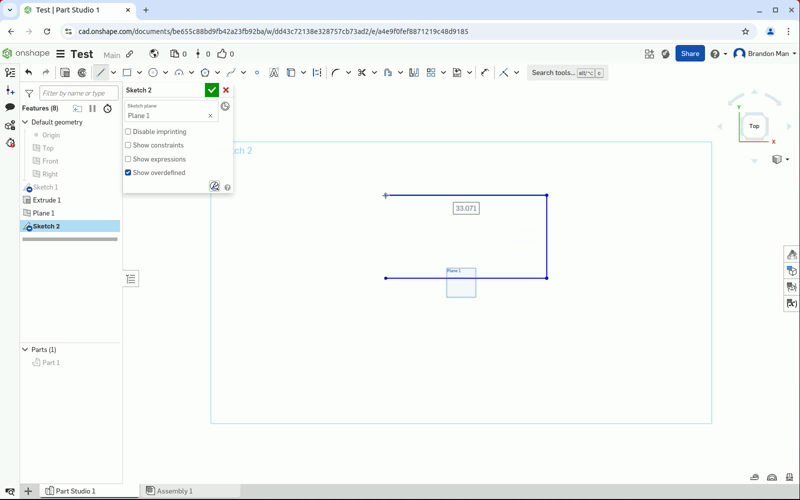
key_down(shift)
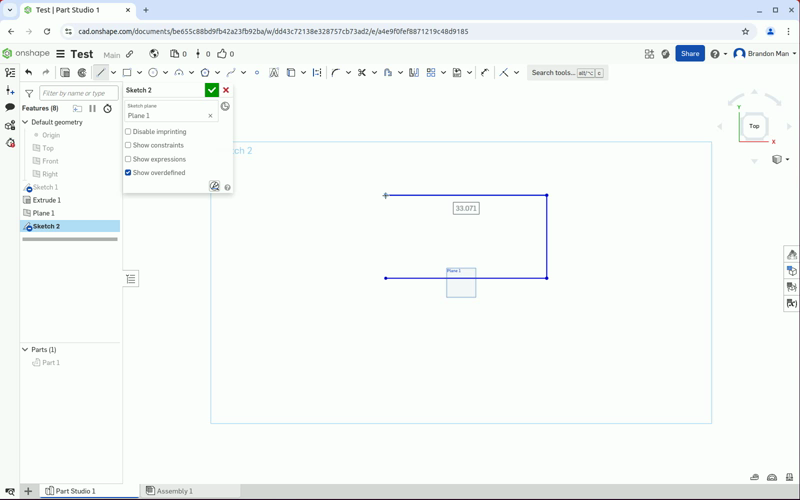
mouse_move(385, 278)
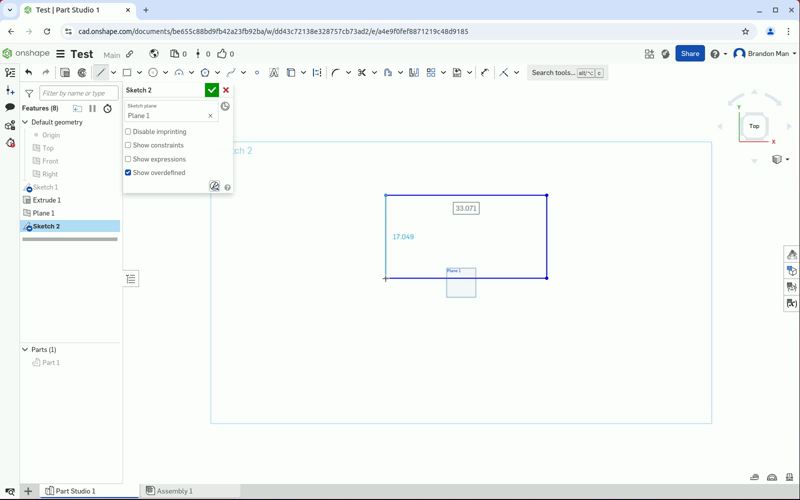
key_up(shift)
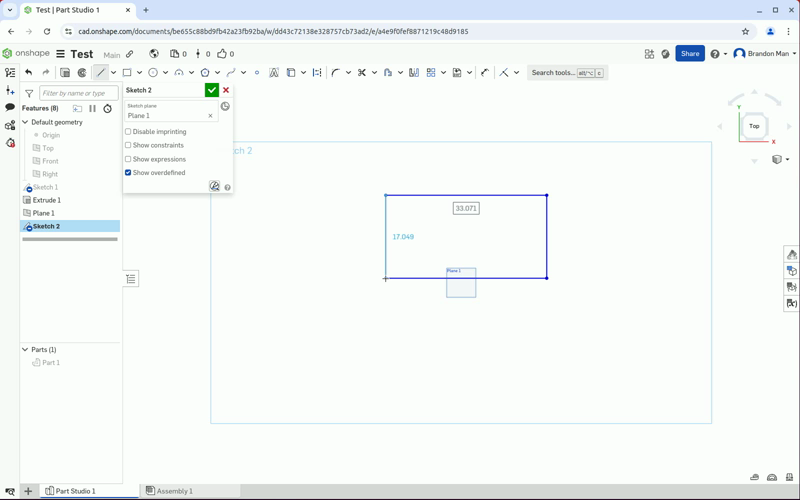
click(385, 278)
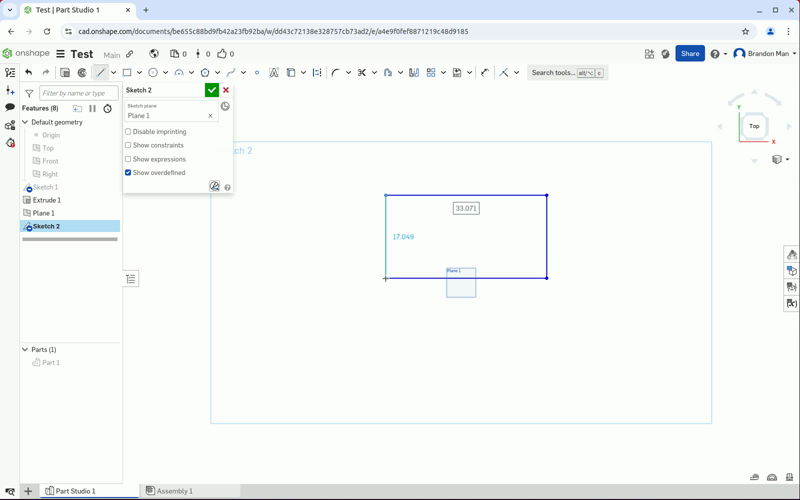
key(esc)
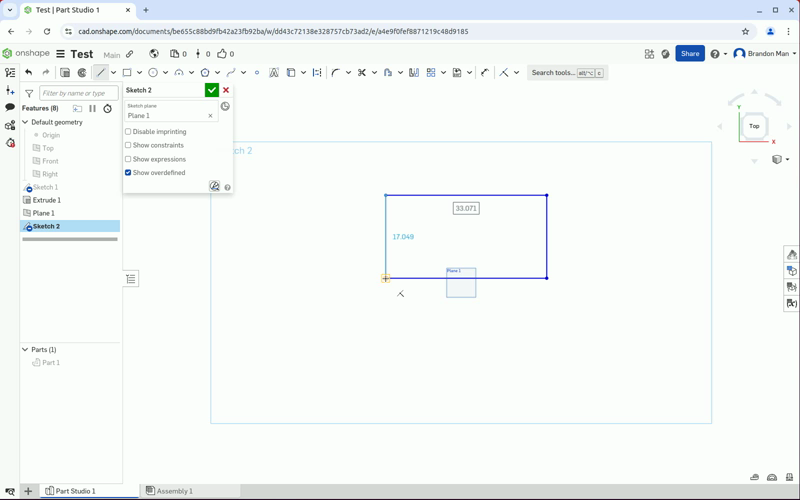
mouse_move(513, 217)
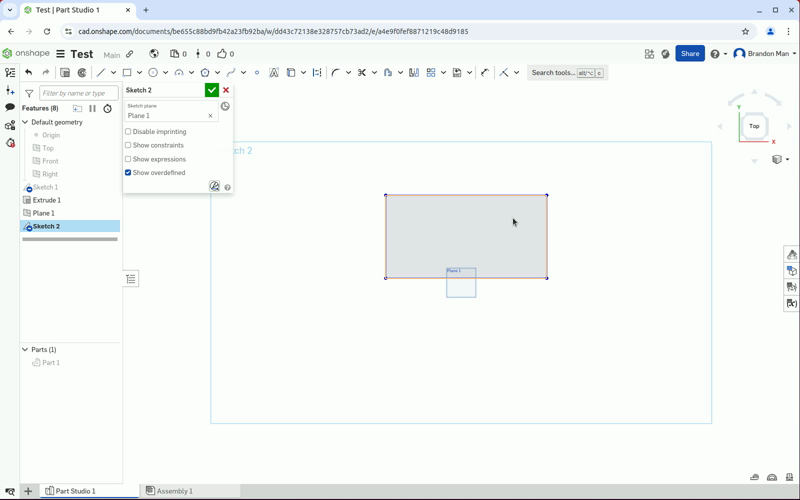
click(513, 217)
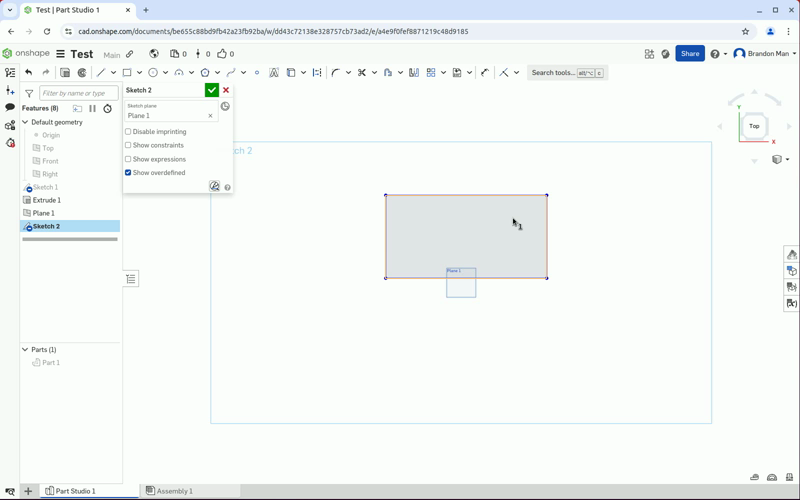
mouse_move(73, 352)
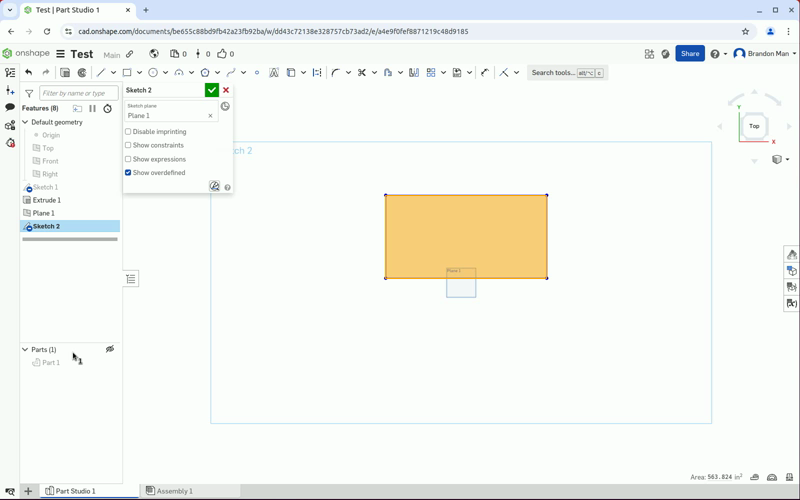
key(shift+y)
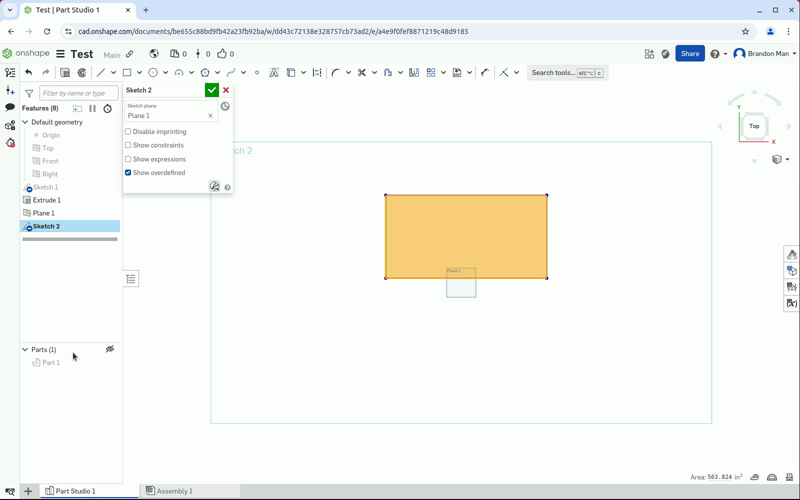
key(shift+e)
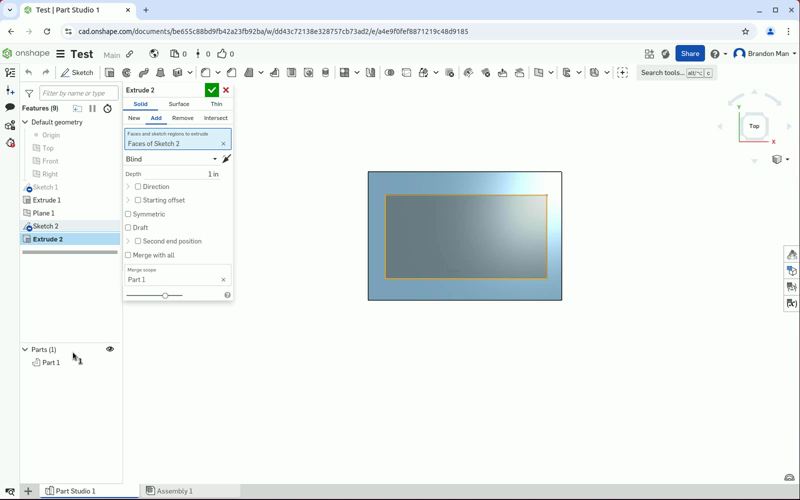
mouse_move(143, 106)
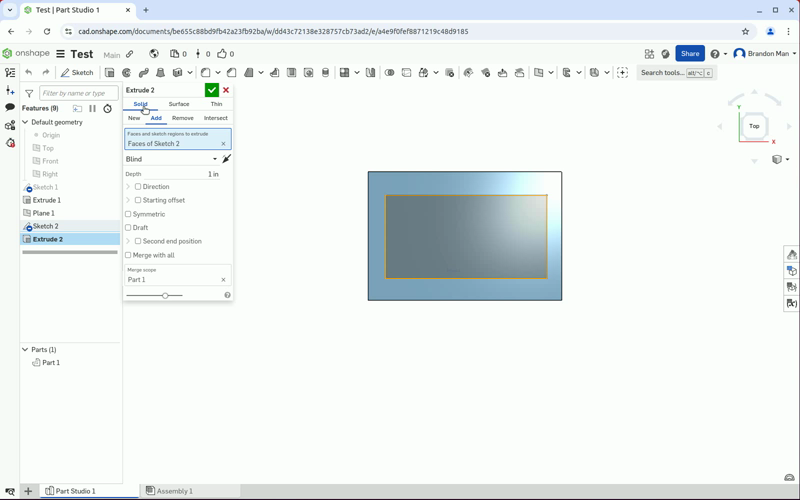
click(143, 106)
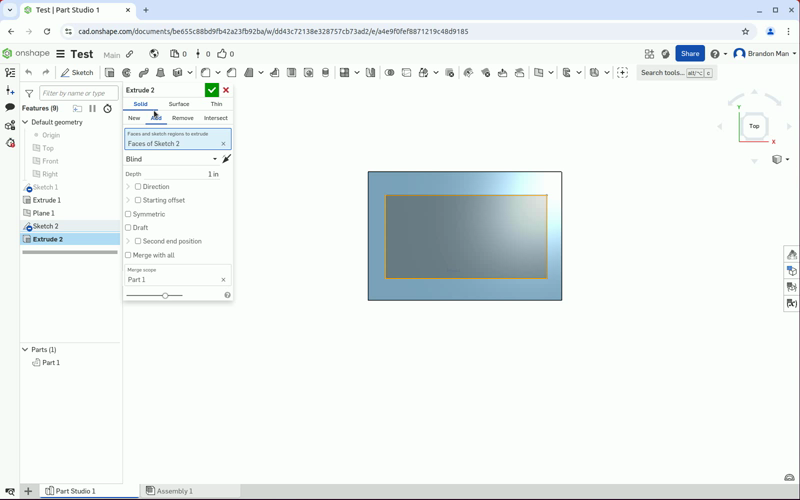
mouse_move(186, 120)
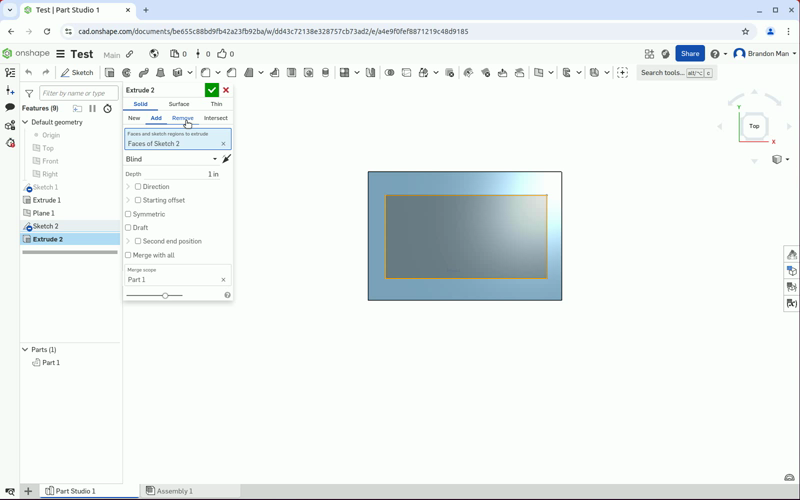
click(186, 120)
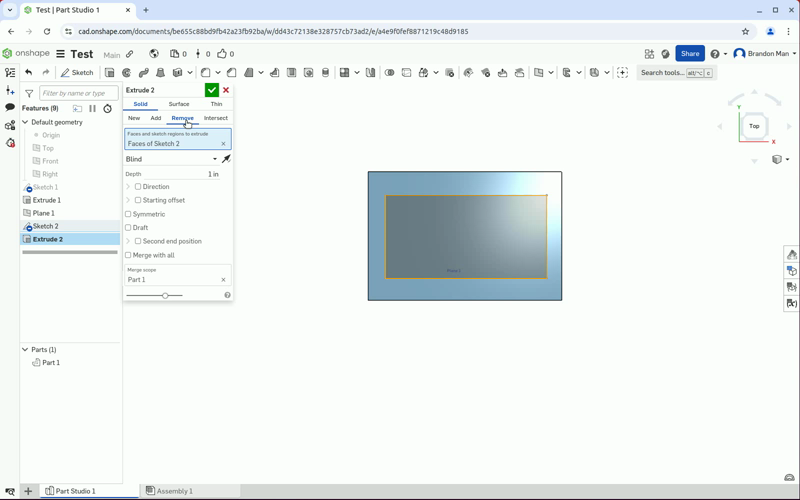
key(tab, 4)
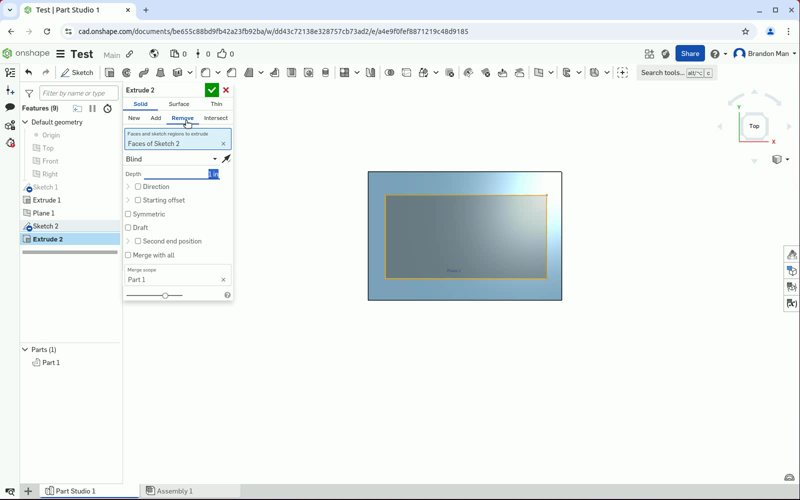
text(0.722)
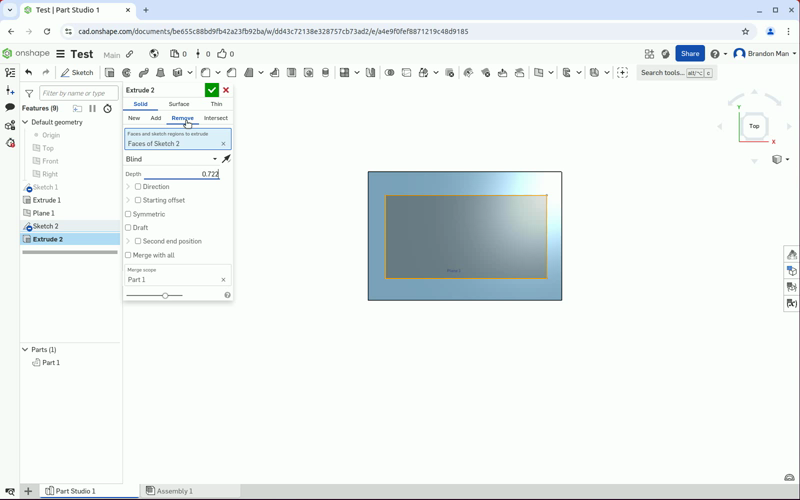
key(tab, 6)
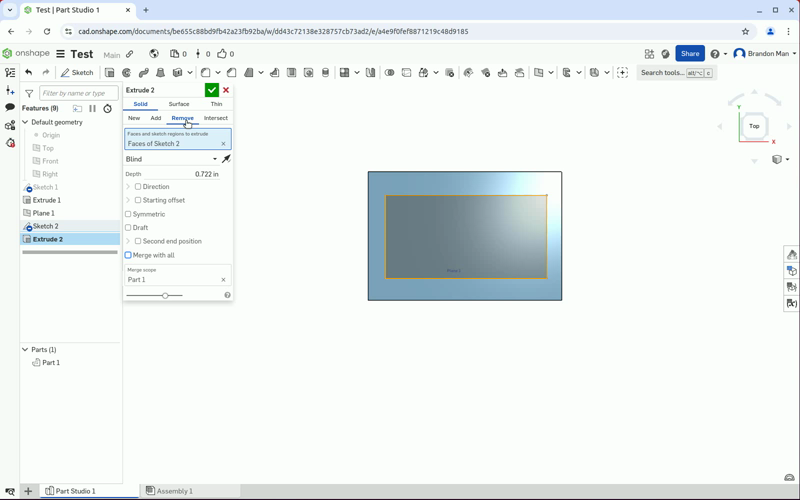
key(space)
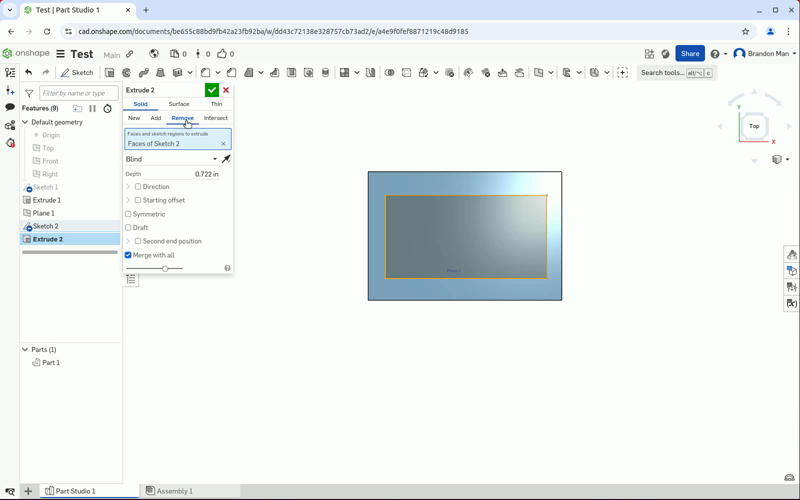
key(enter)
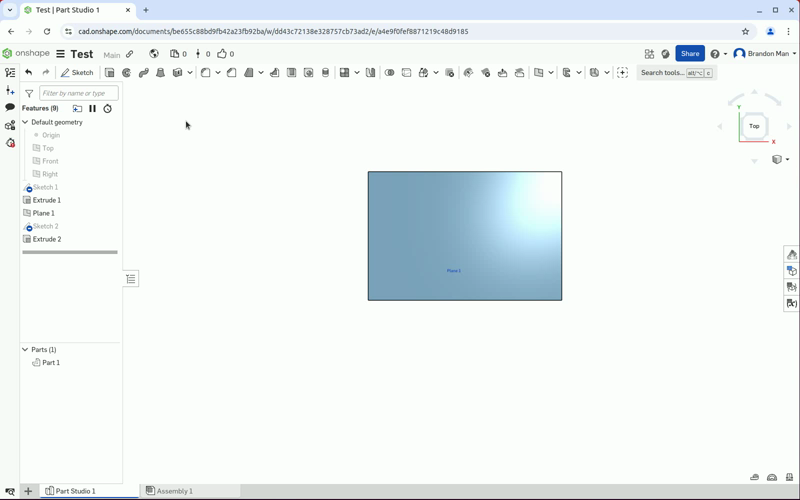
key(shift+h)
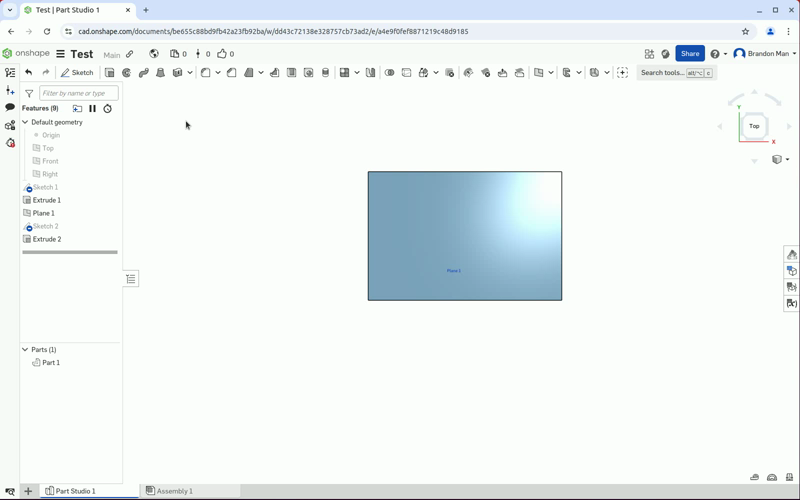
key(shift+h)
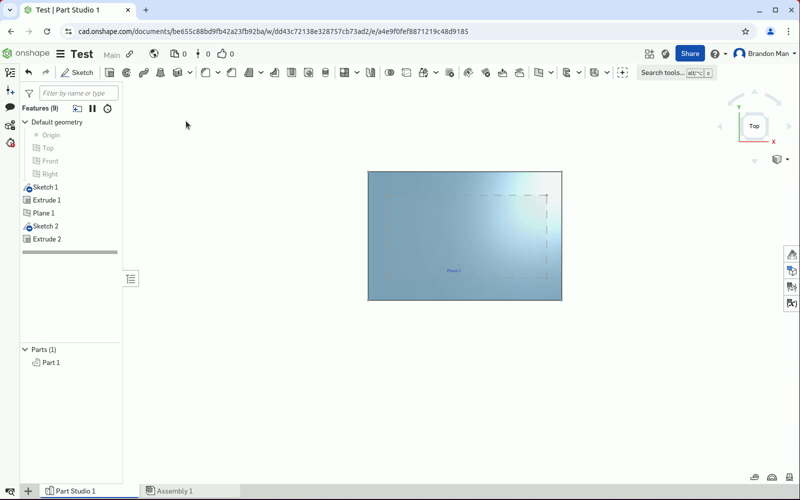
key(shift+7)
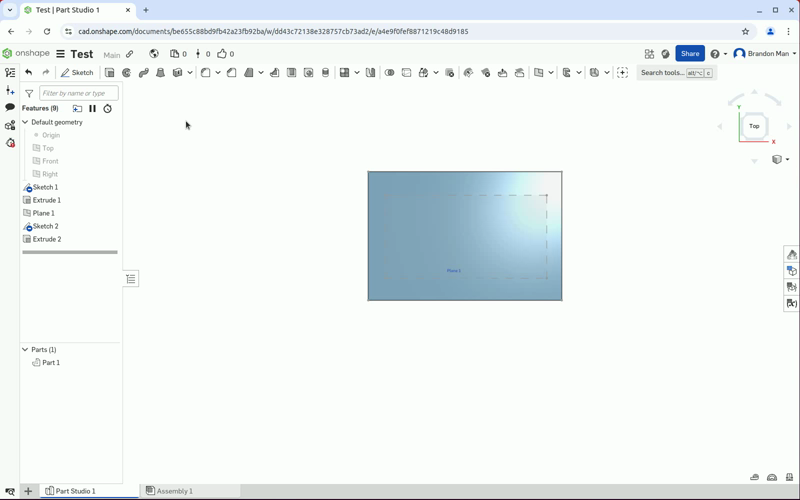
key(up, 3)
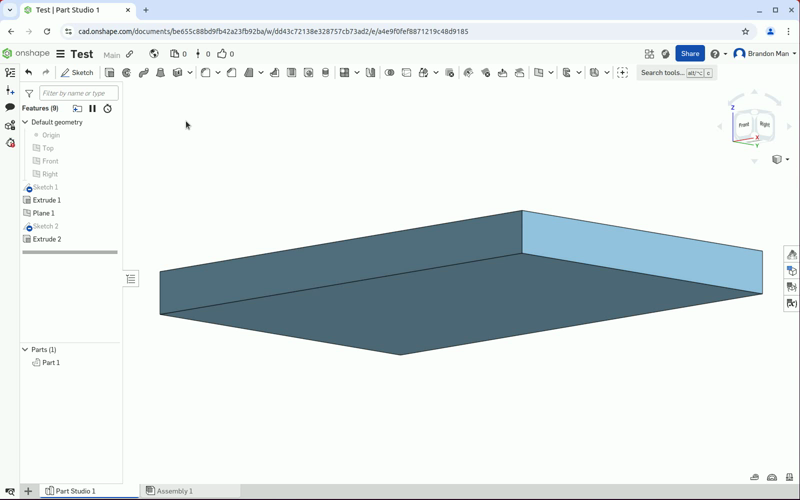
key(left, 3)
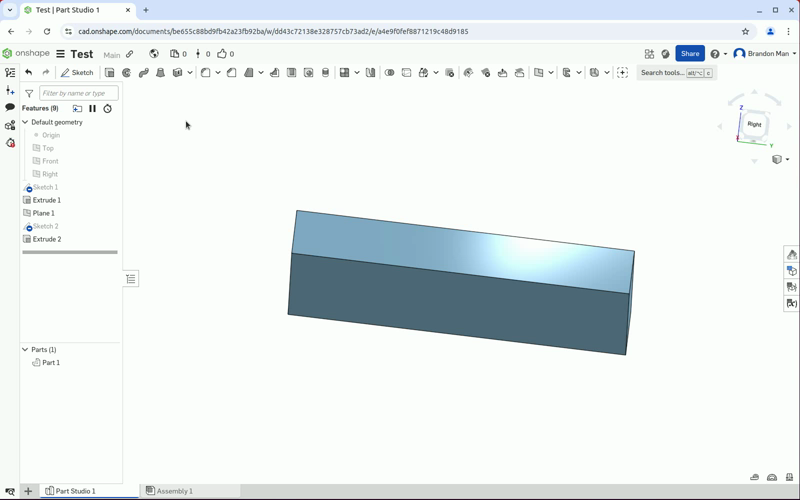
key(right, 3)
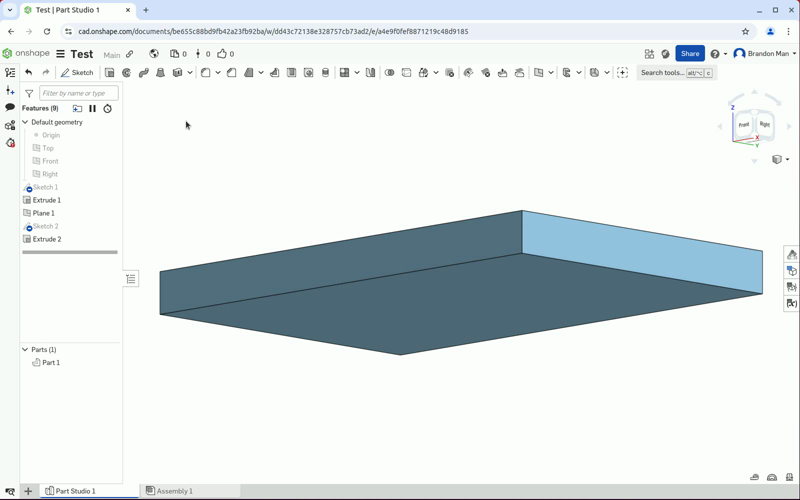
key(down, 3)
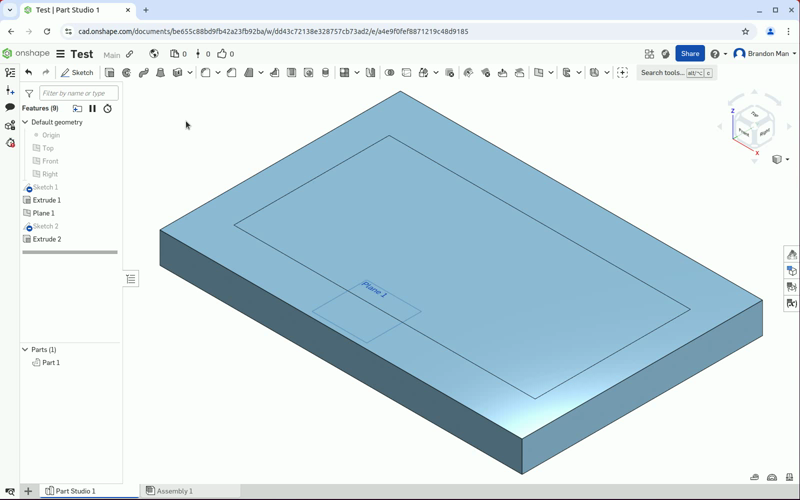
mouse_move(73, 189)
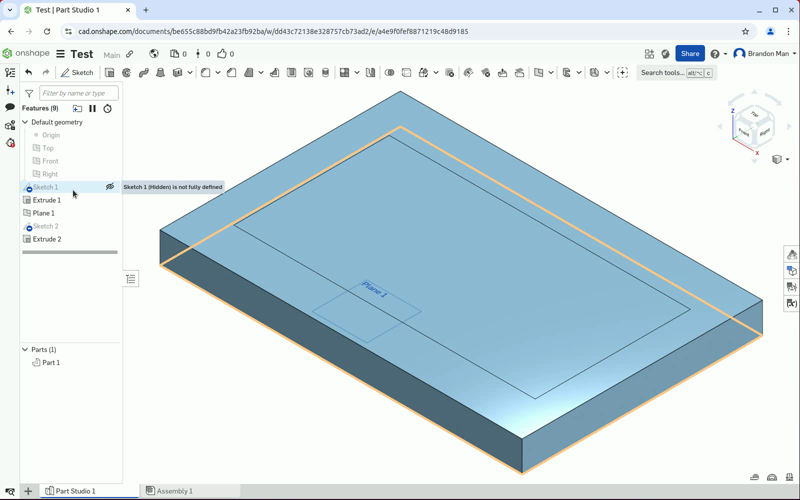
click(73, 189)